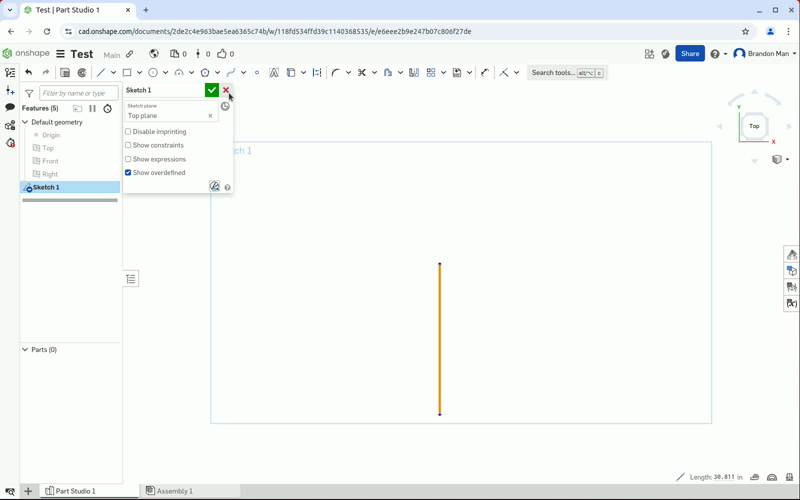
key(shift+h)
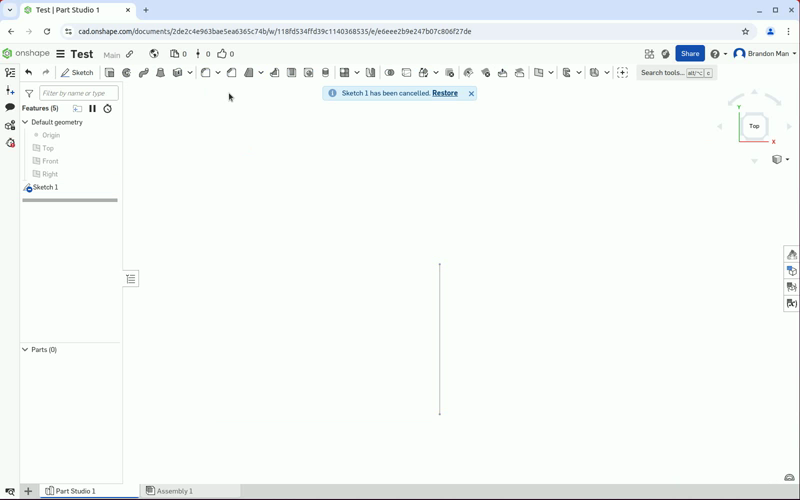
key(shift+s)
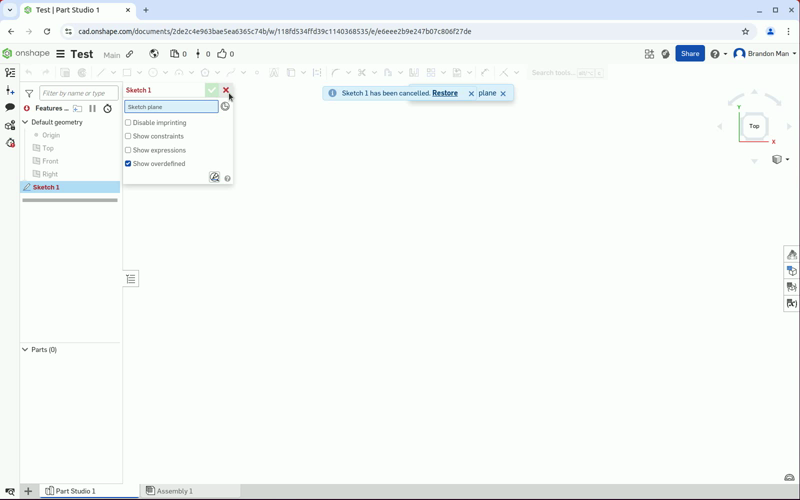
mouse_move(73, 150)
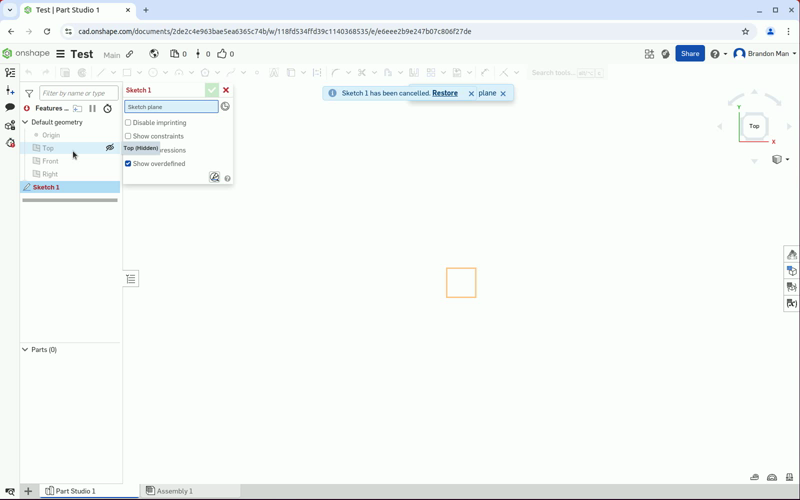
click(73, 150)
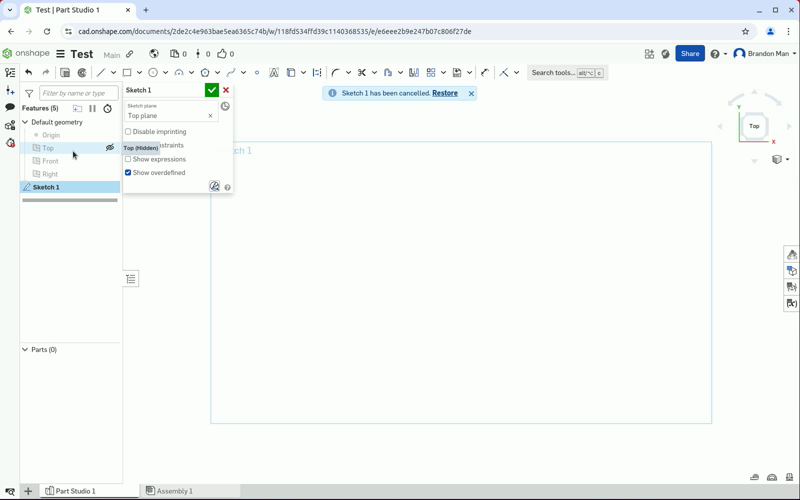
mouse_move(73, 352)
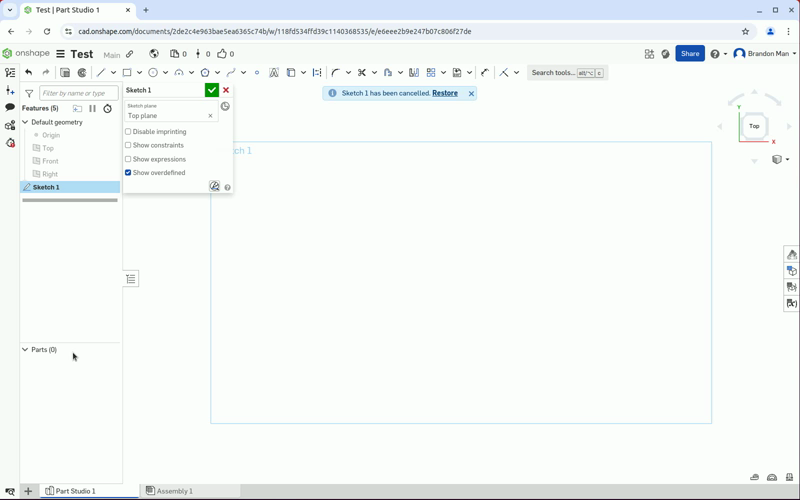
key(y)
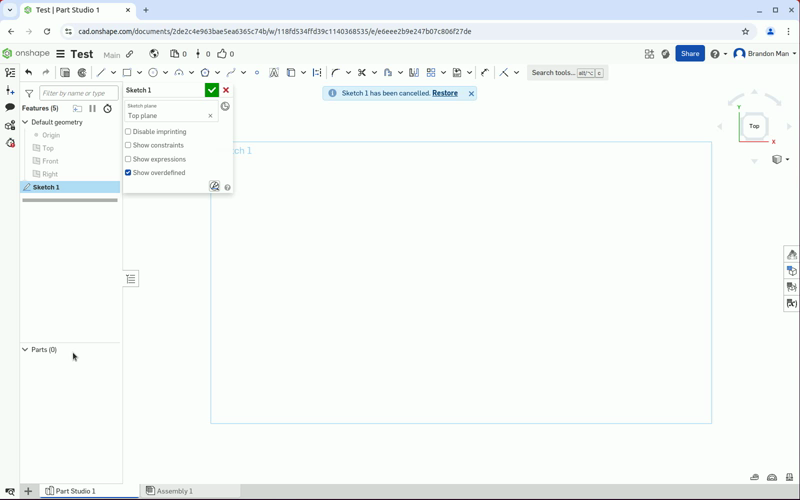
key(l)
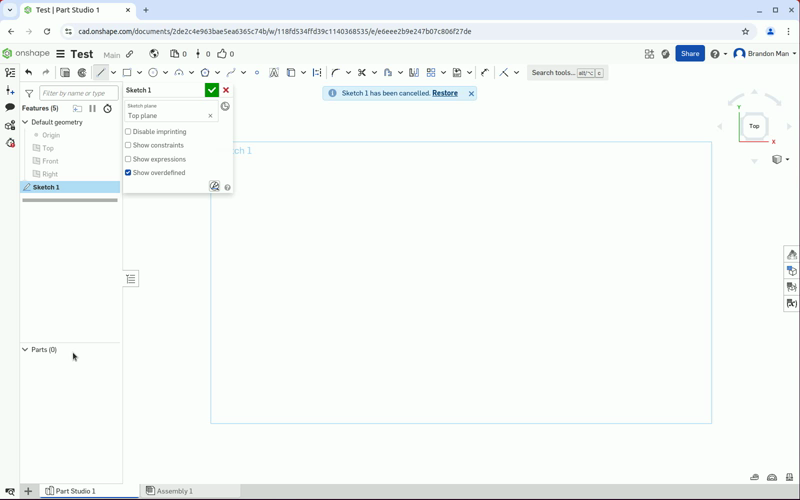
key_down(shift)
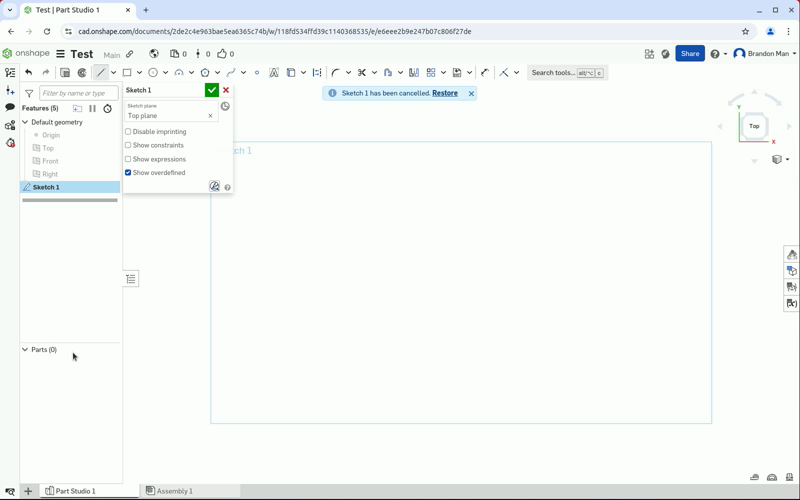
mouse_move(348, 316)
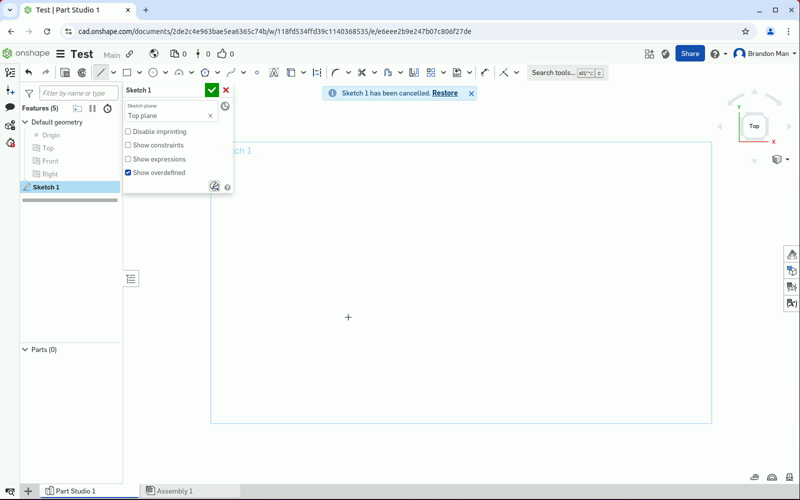
click(348, 316)
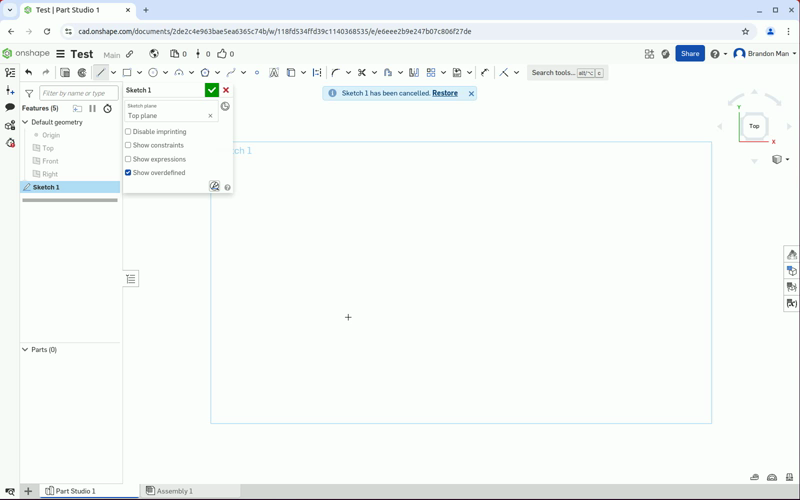
key_up(shift)
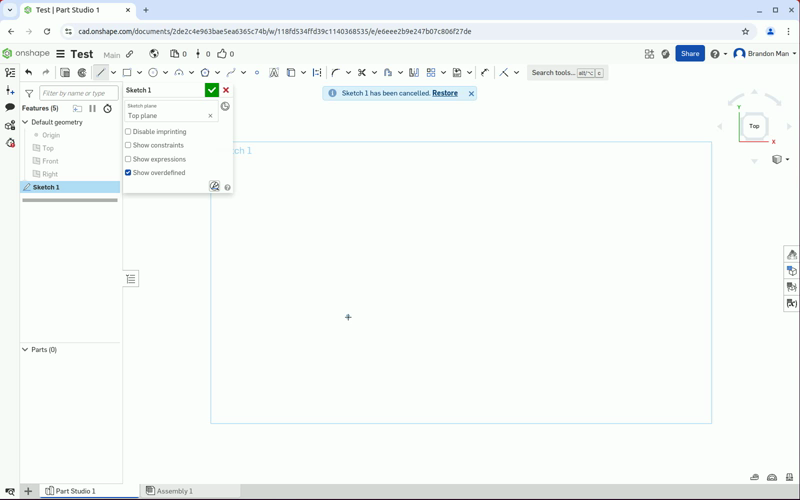
key_down(shift)
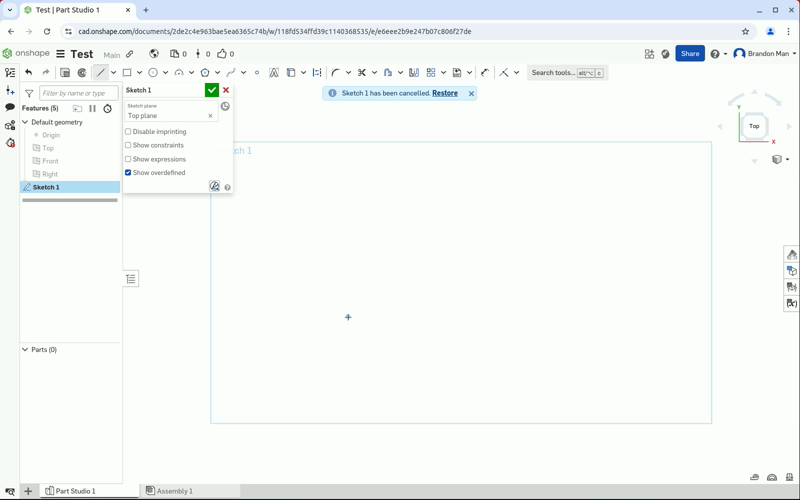
mouse_move(572, 316)
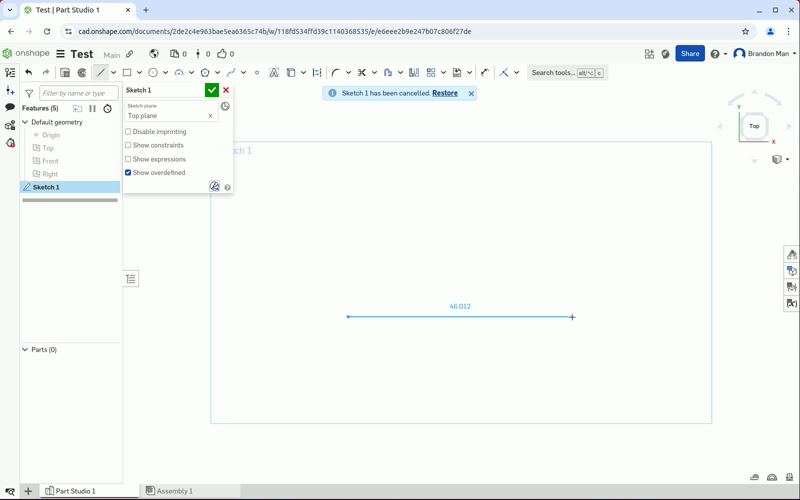
click(572, 316)
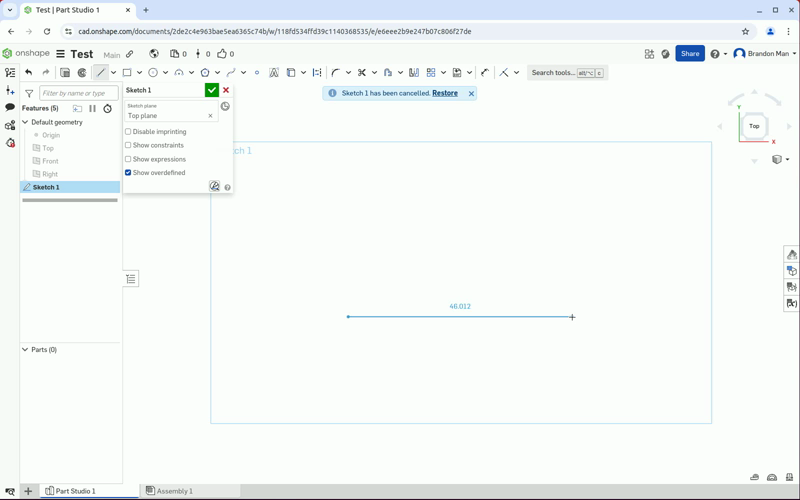
key_up(shift)
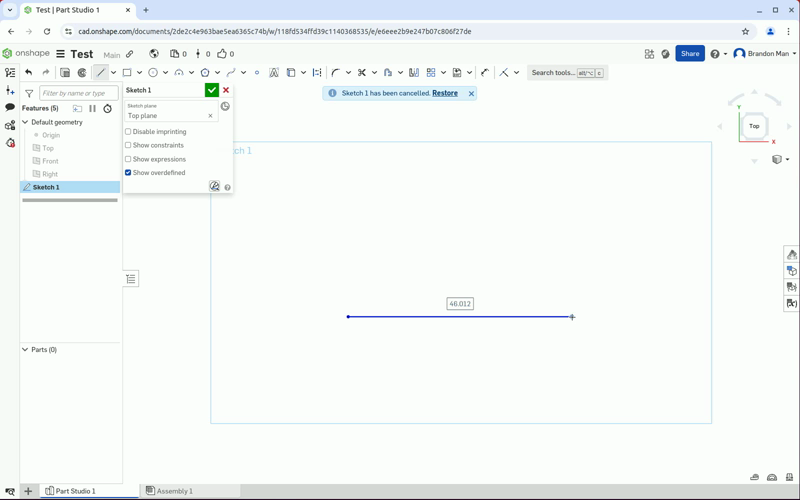
key_down(shift)
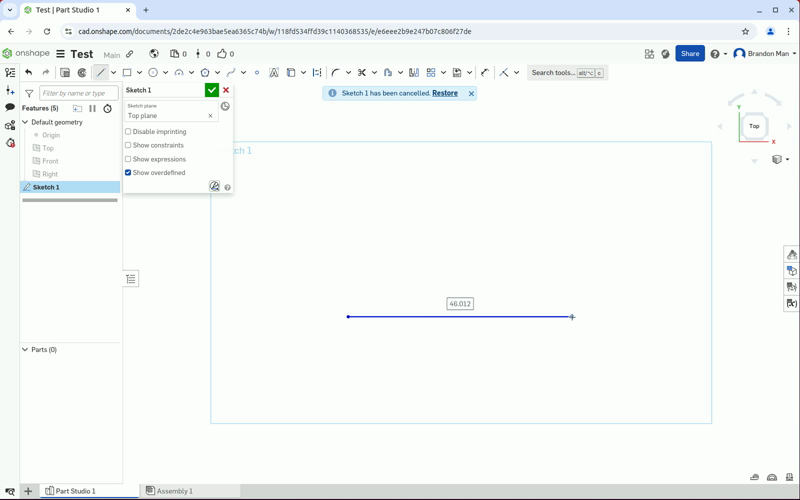
mouse_move(572, 248)
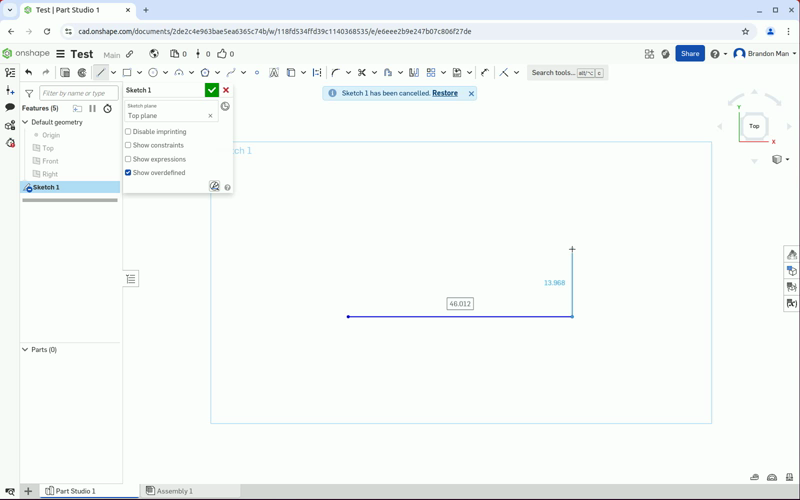
click(572, 248)
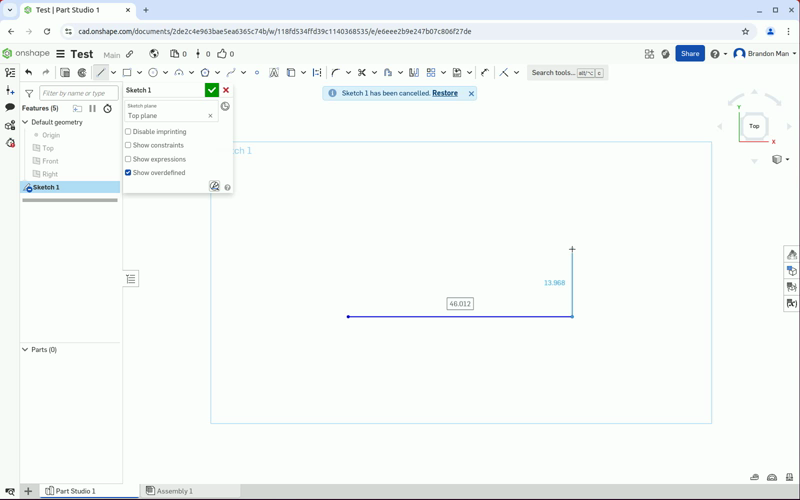
key_up(shift)
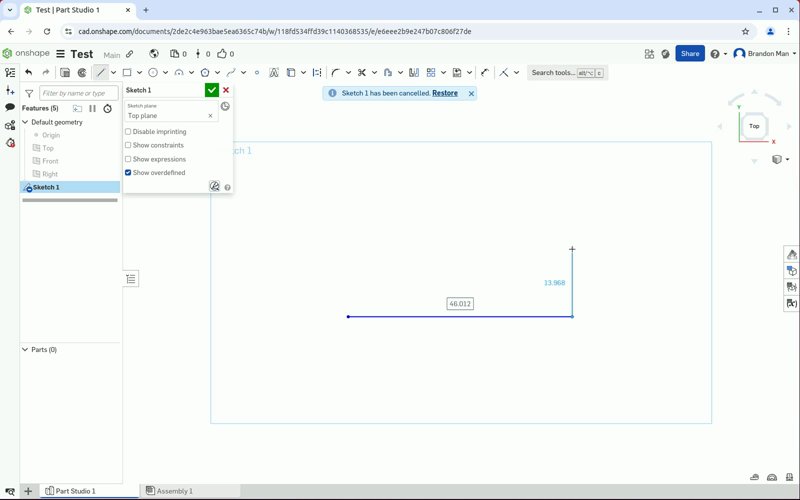
key_down(shift)
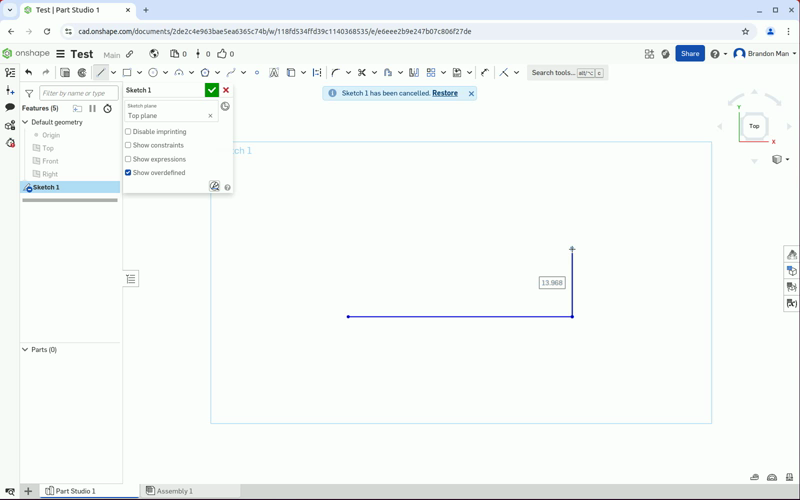
mouse_move(348, 248)
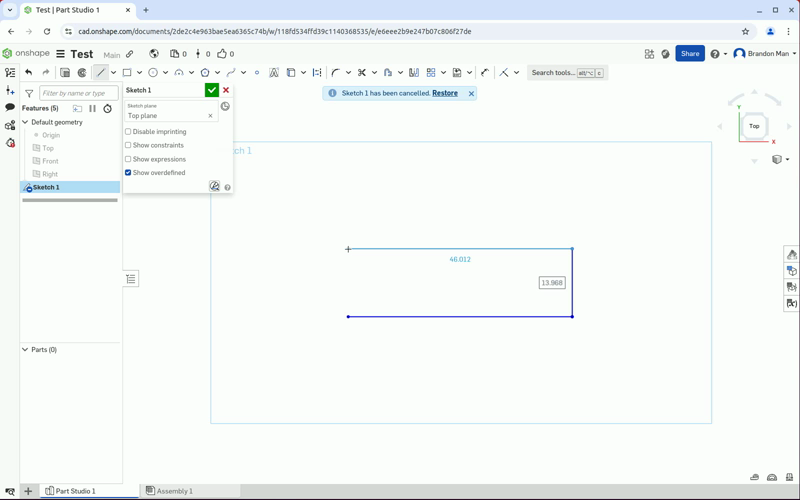
click(348, 248)
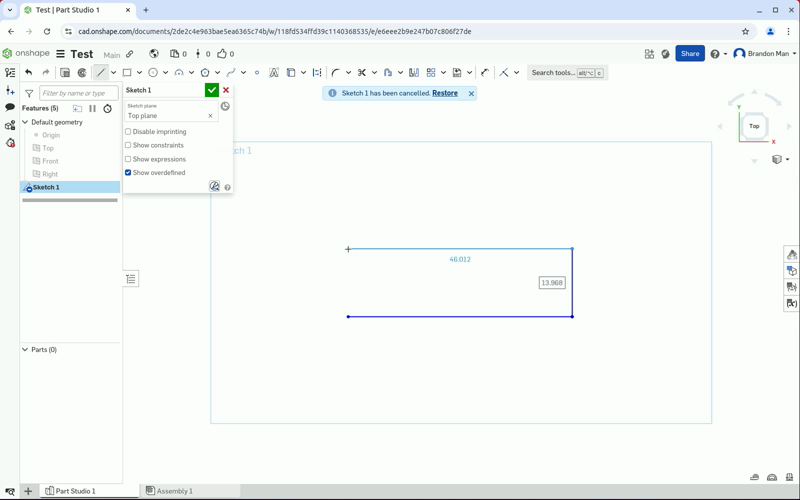
key_up(shift)
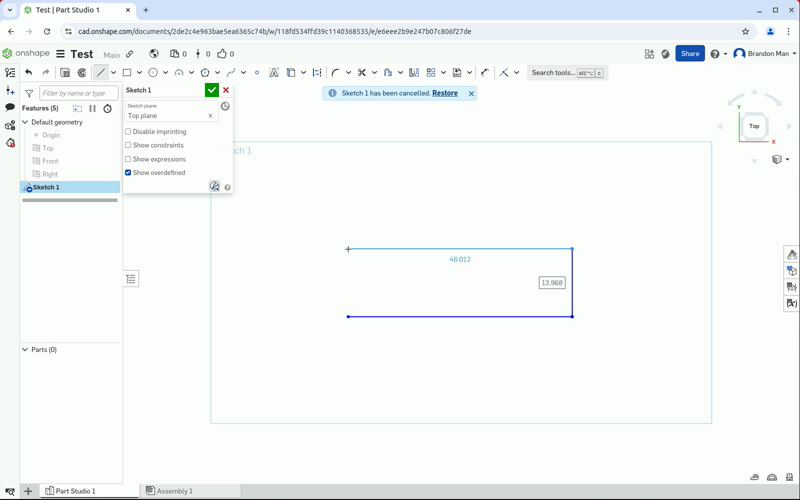
key_down(shift)
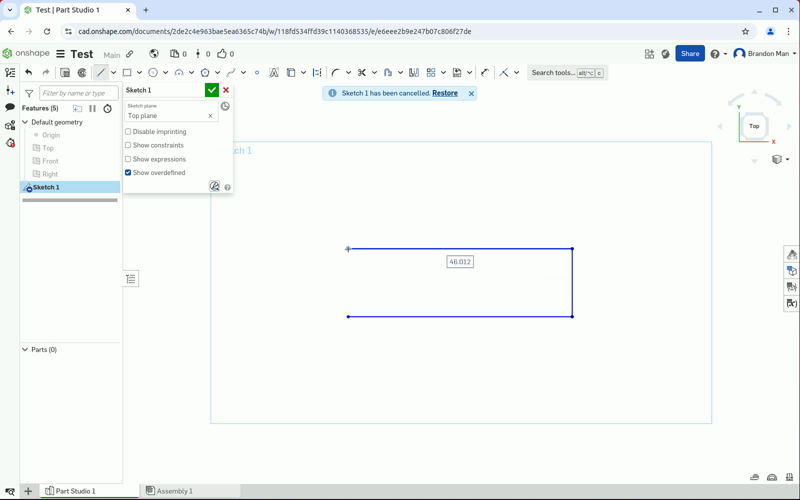
mouse_move(348, 316)
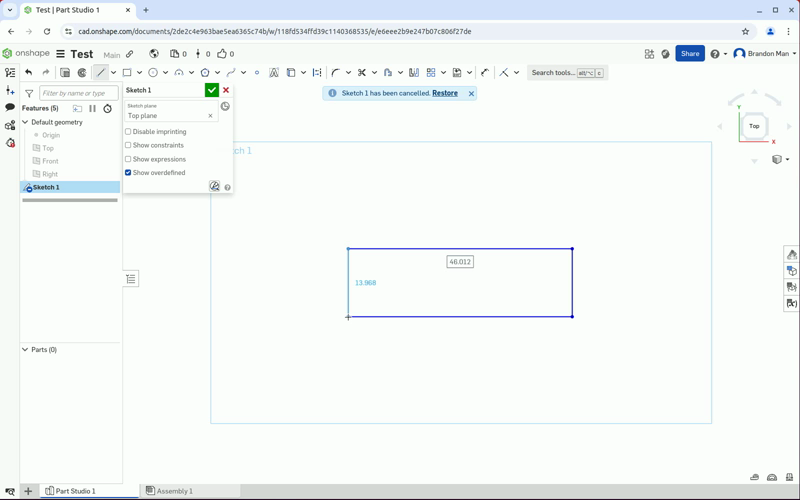
key_up(shift)
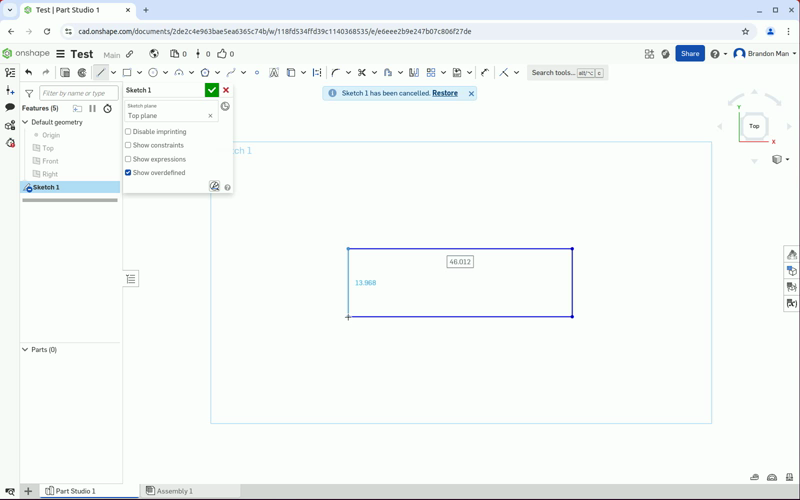
click(348, 316)
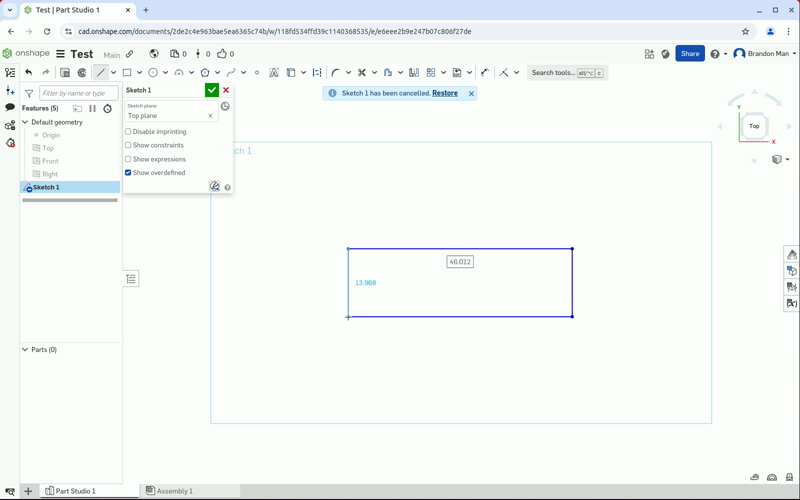
key(esc)
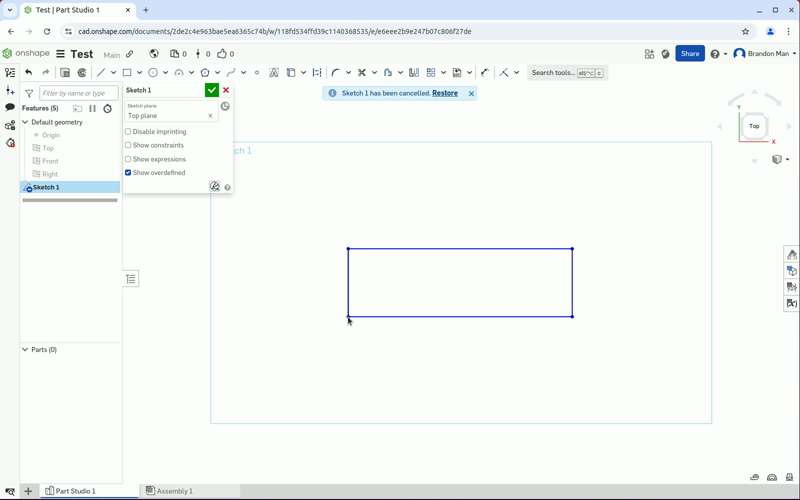
mouse_move(549, 296)
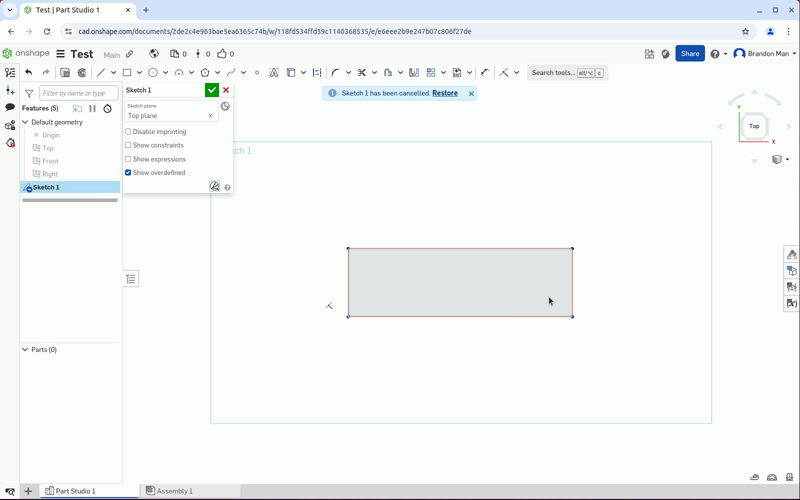
click(549, 296)
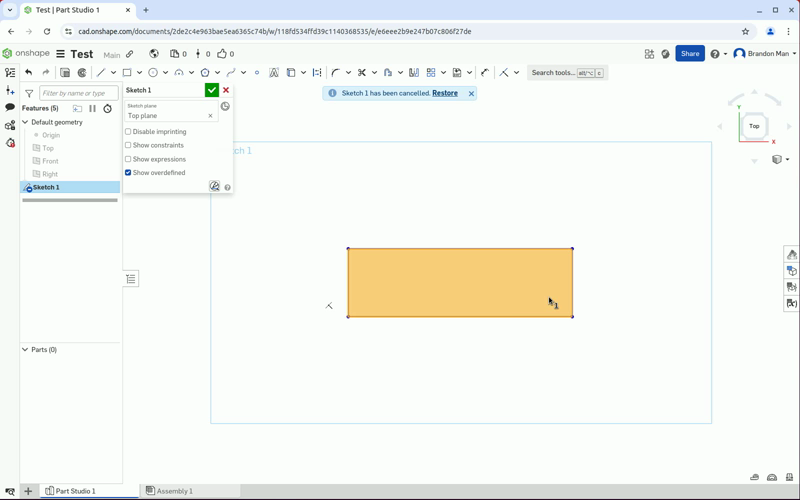
mouse_move(73, 352)
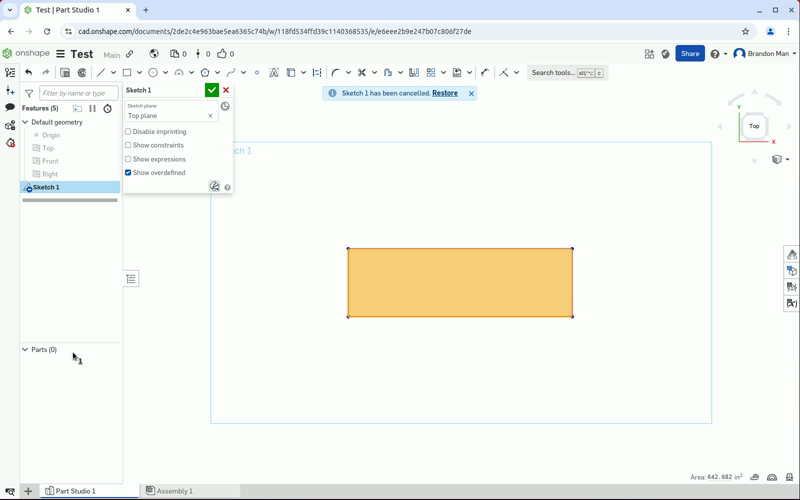
key(shift+y)
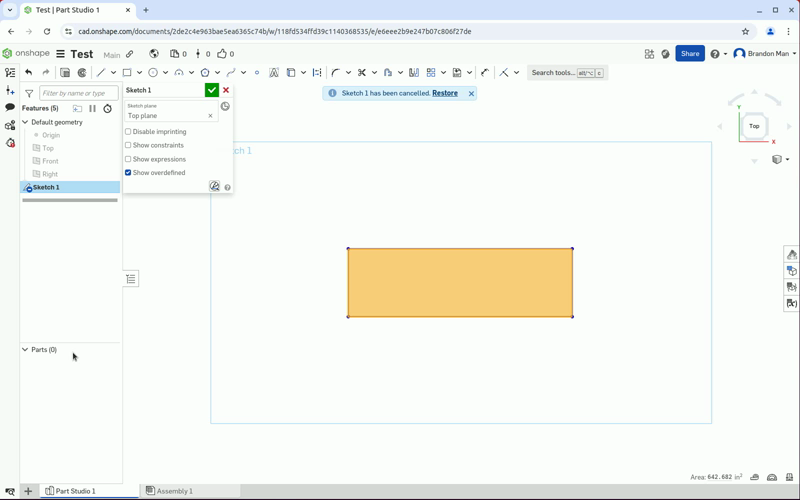
key(shift+e)
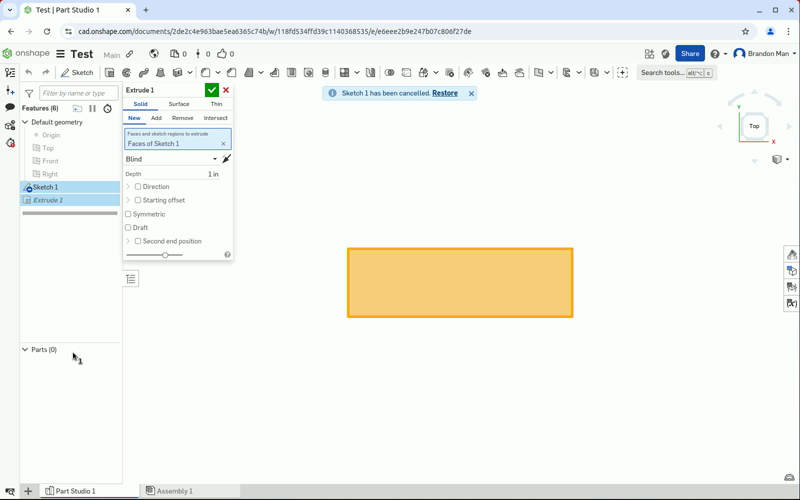
mouse_move(143, 106)
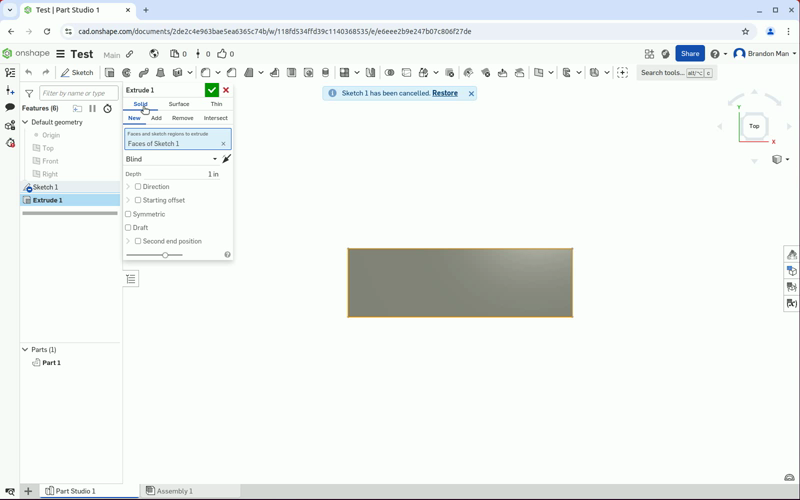
click(143, 106)
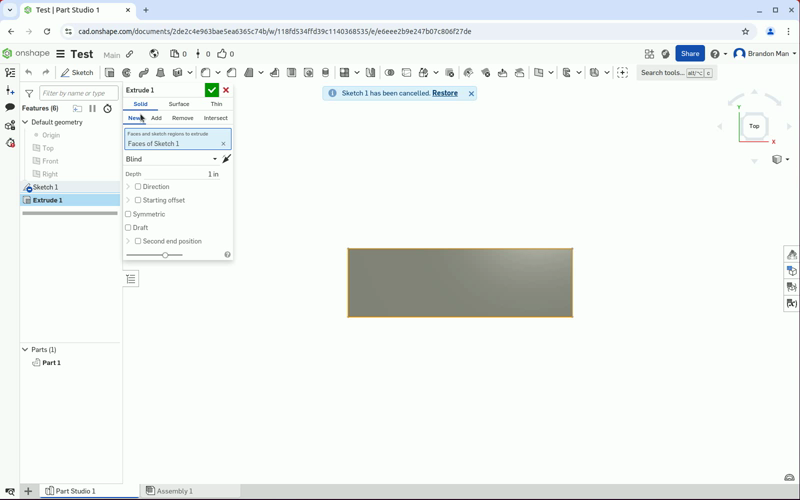
mouse_move(137, 120)
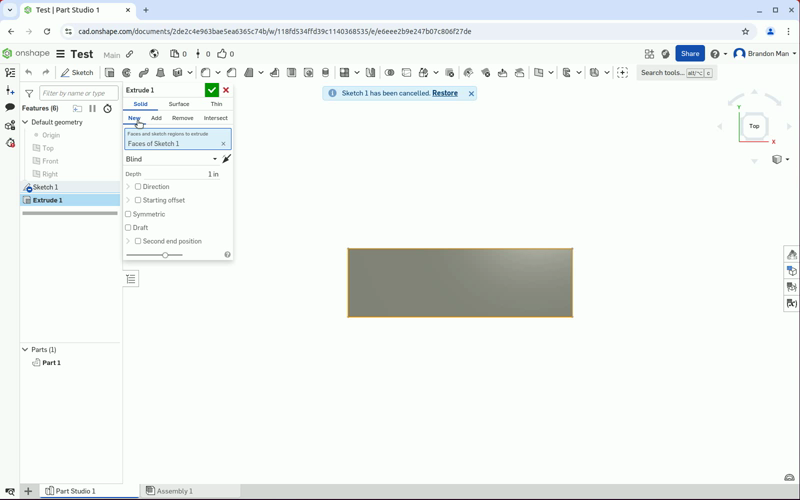
click(137, 120)
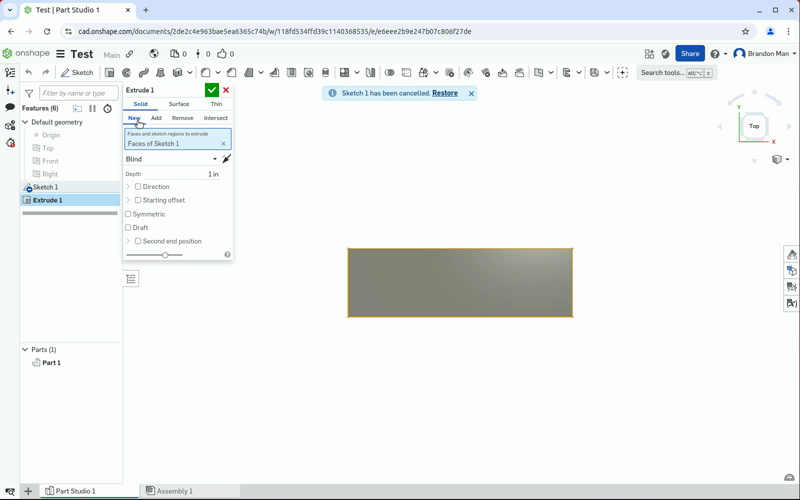
key(tab, 4)
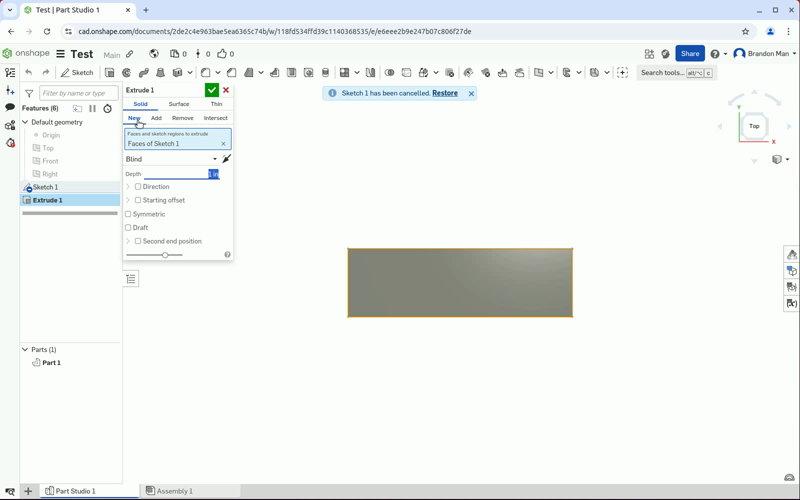
text(0.963)
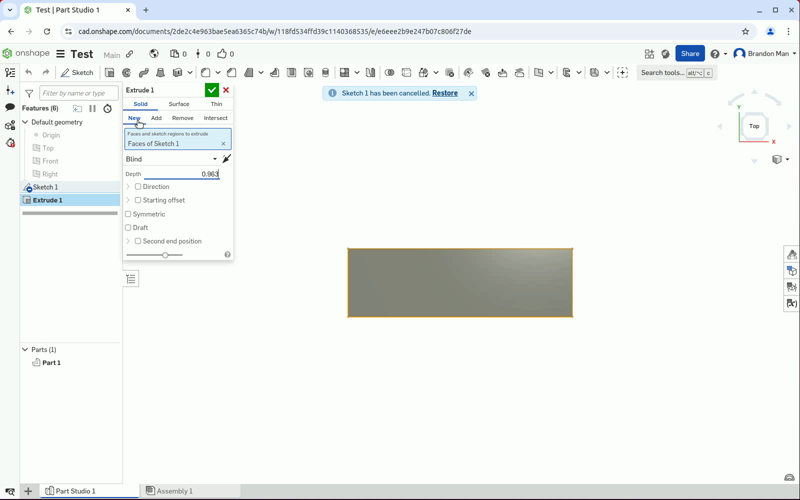
key(enter)
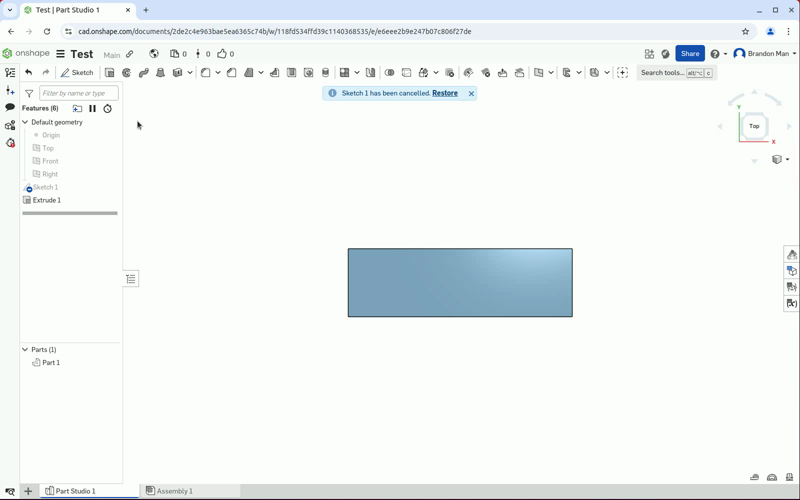
key(shift+h)
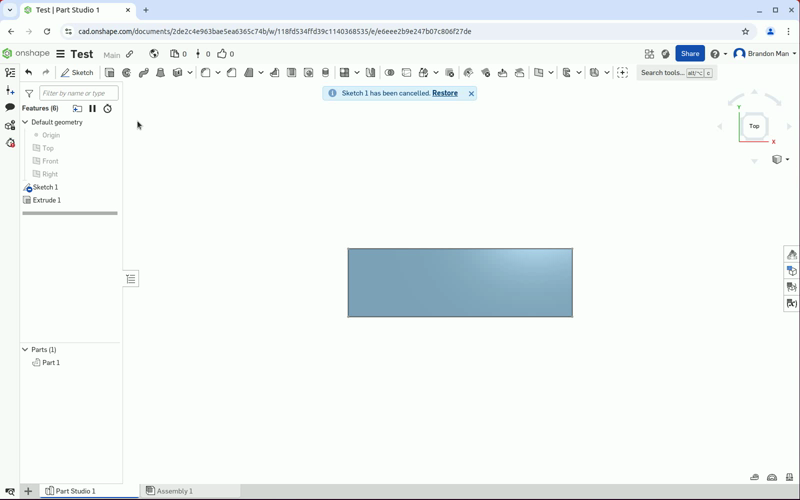
key(shift+h)
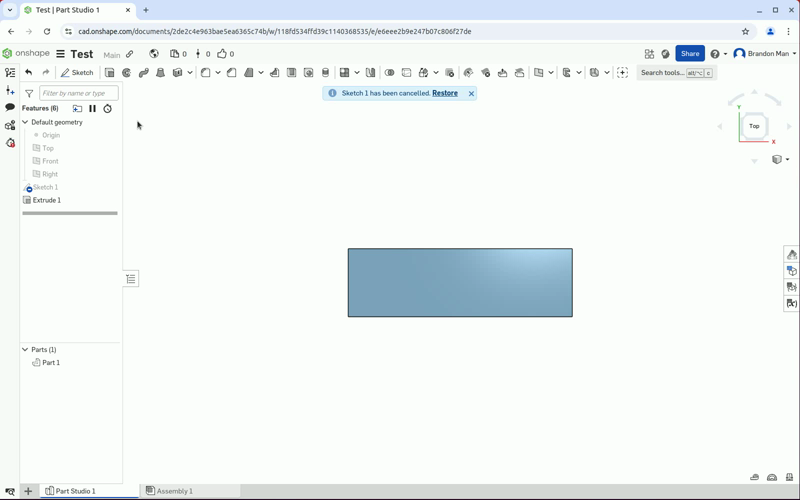
mouse_move(73, 189)
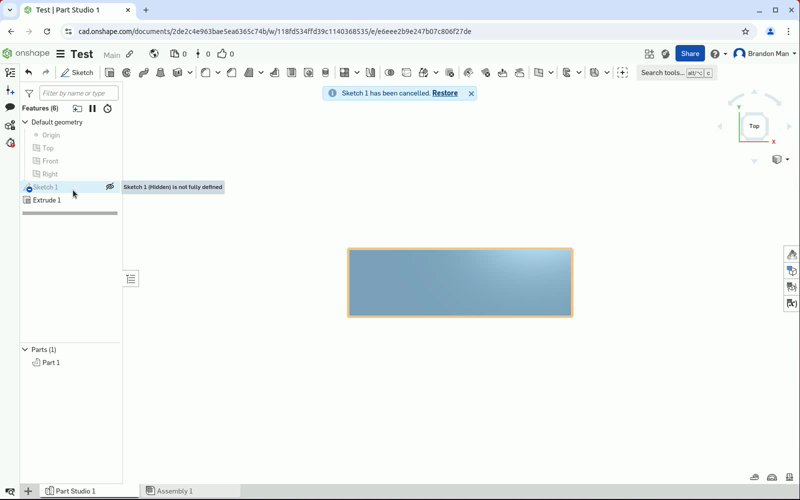
click(73, 189)
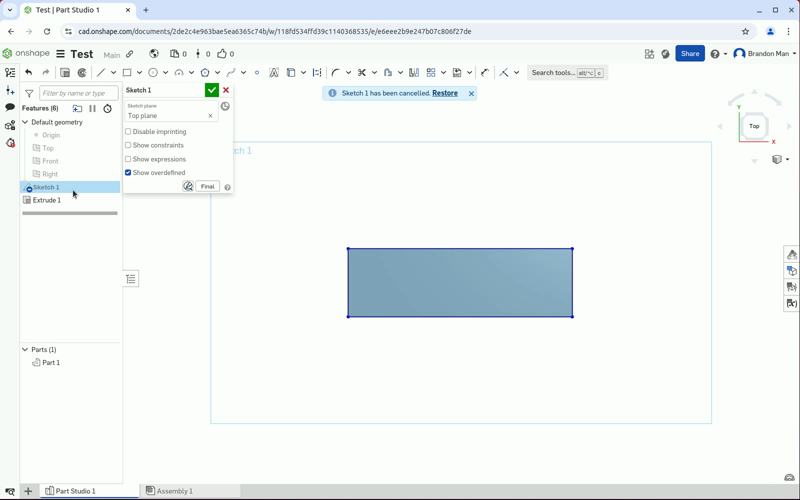
mouse_move(229, 92)
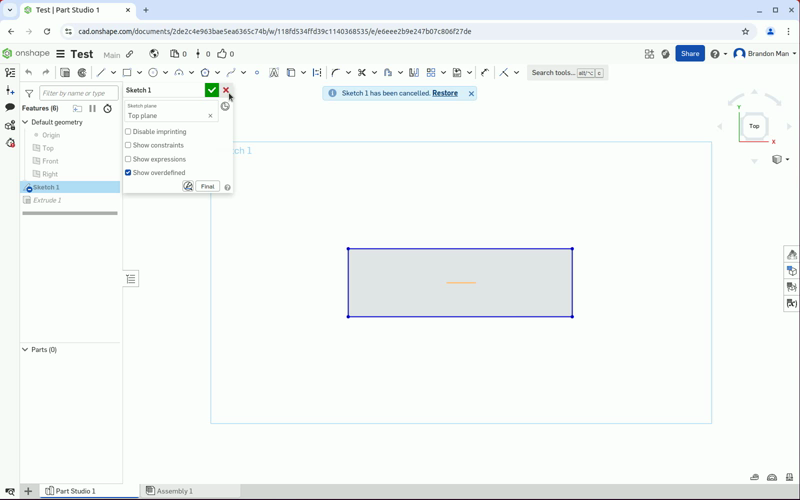
click(229, 92)
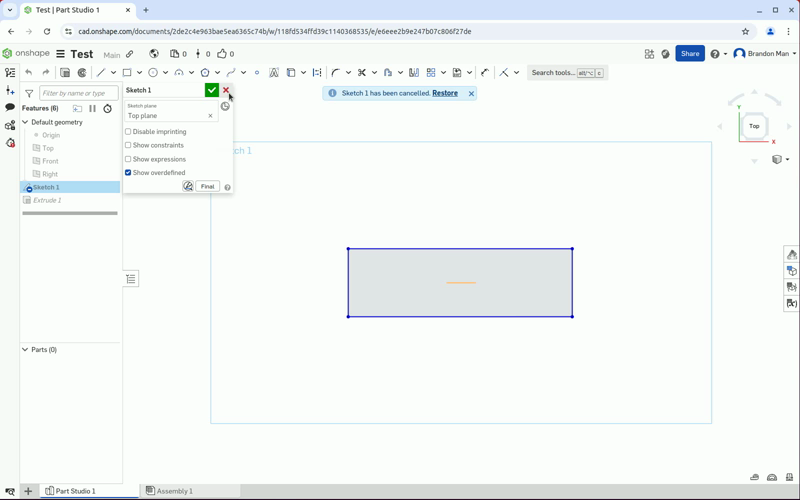
key(shift+s)
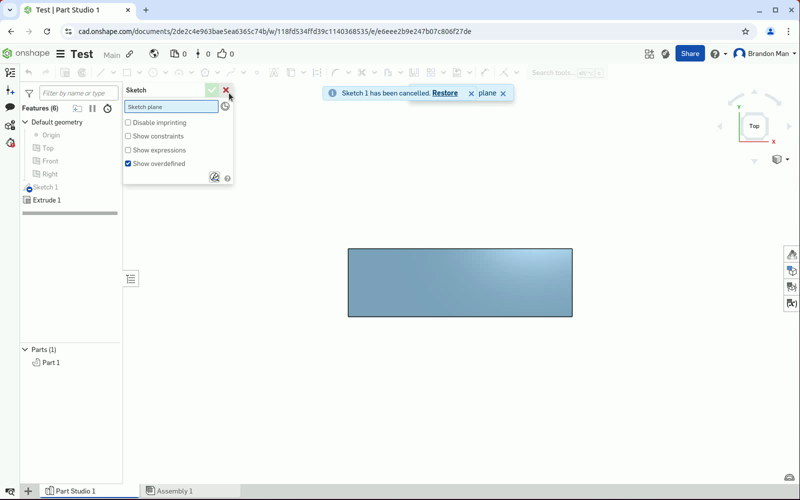
mouse_move(73, 150)
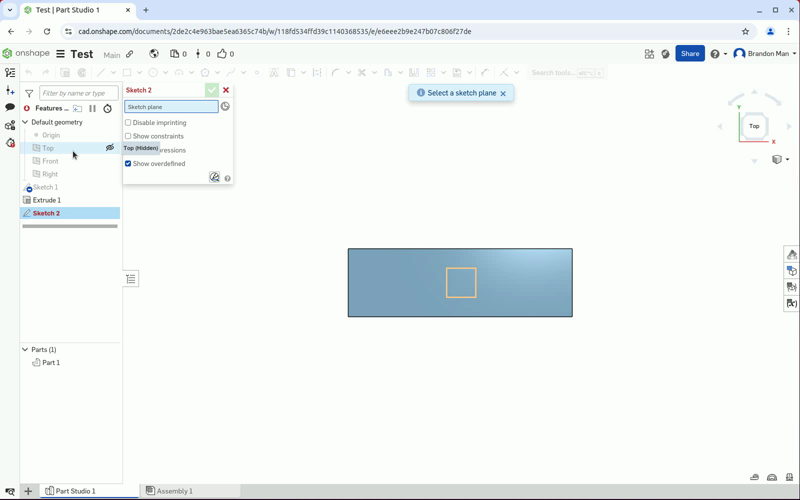
click(73, 150)
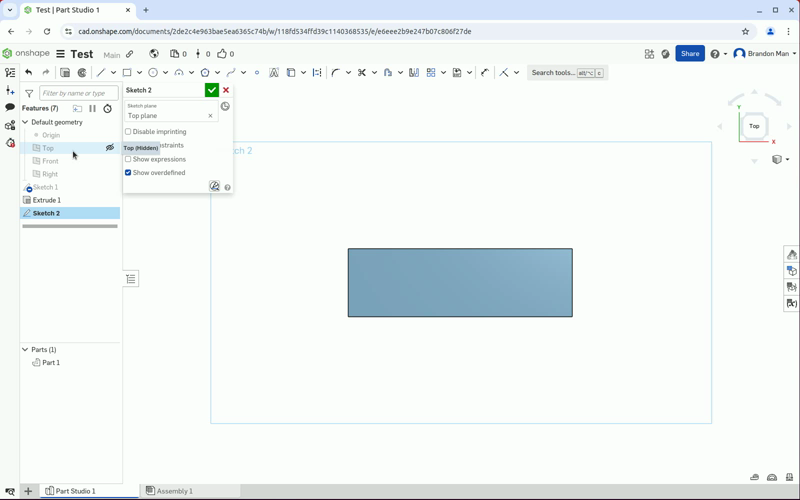
mouse_move(73, 352)
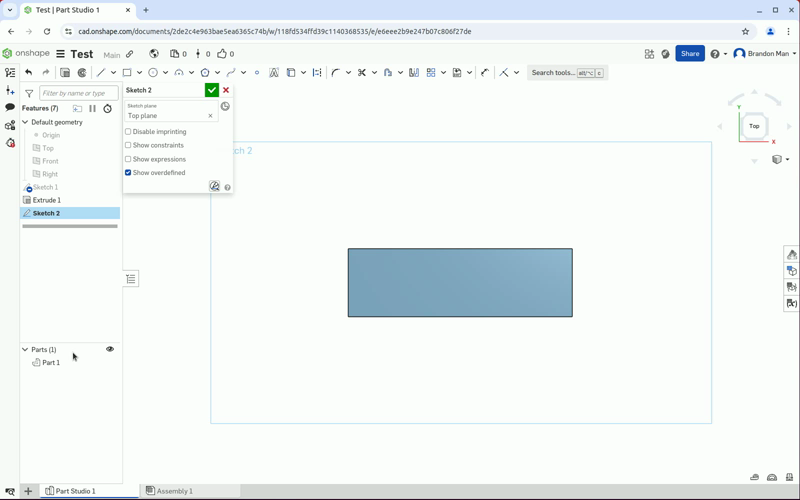
key(y)
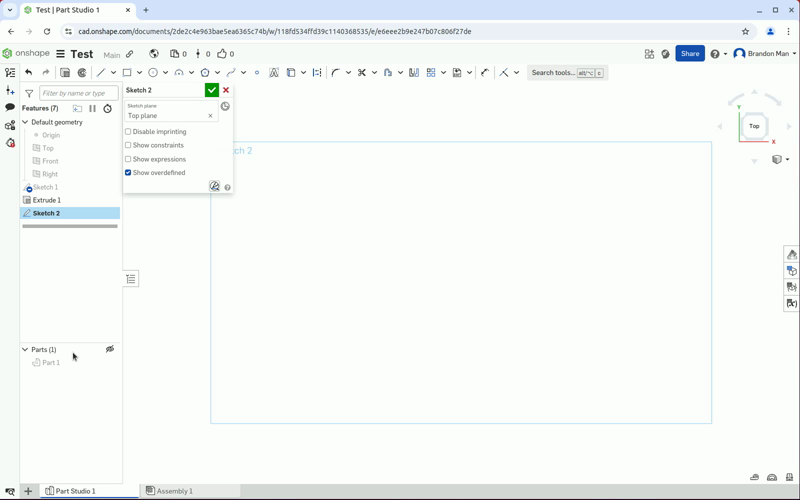
key(l)
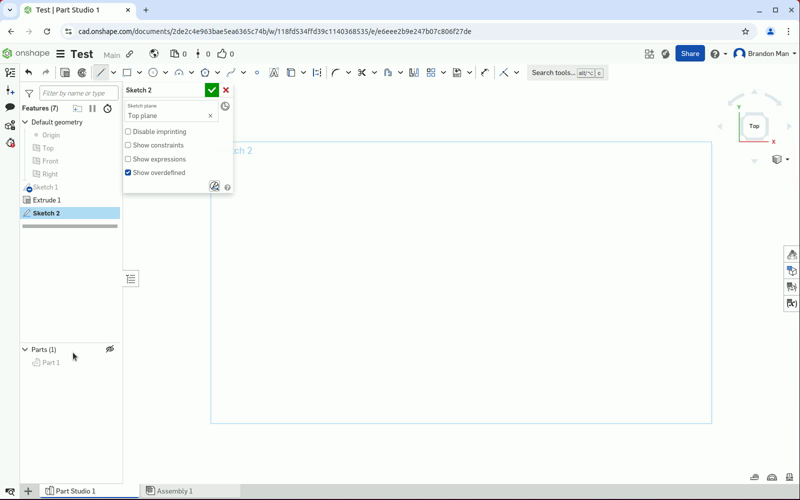
key_down(shift)
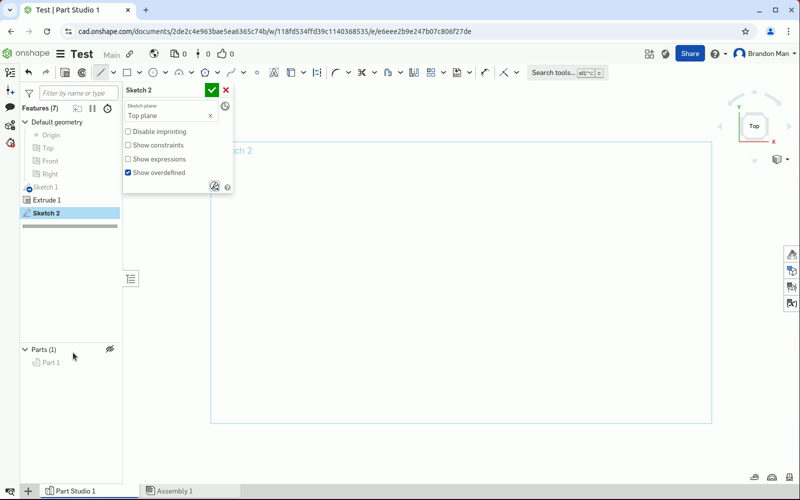
mouse_move(370, 314)
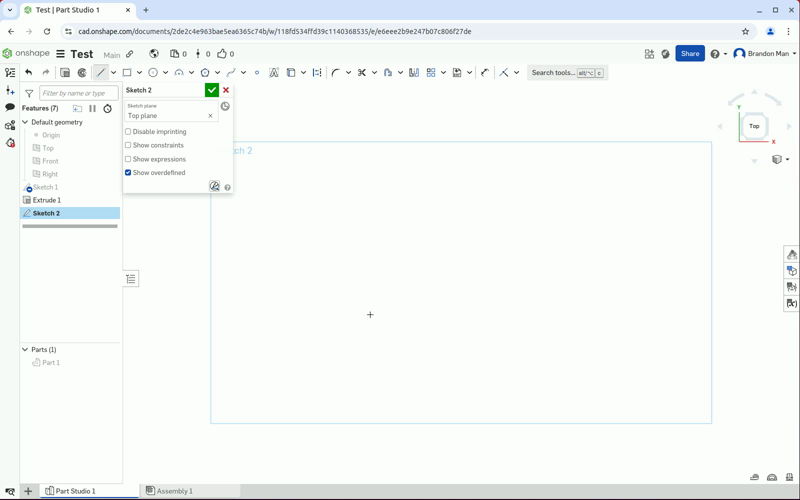
click(370, 314)
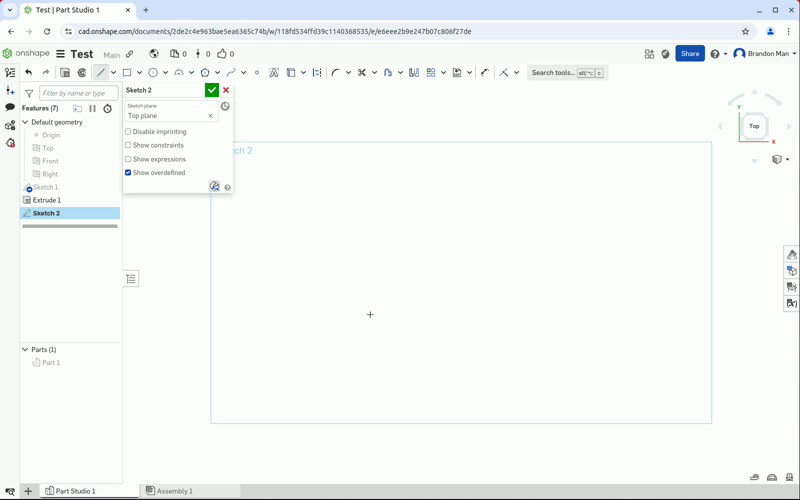
key_up(shift)
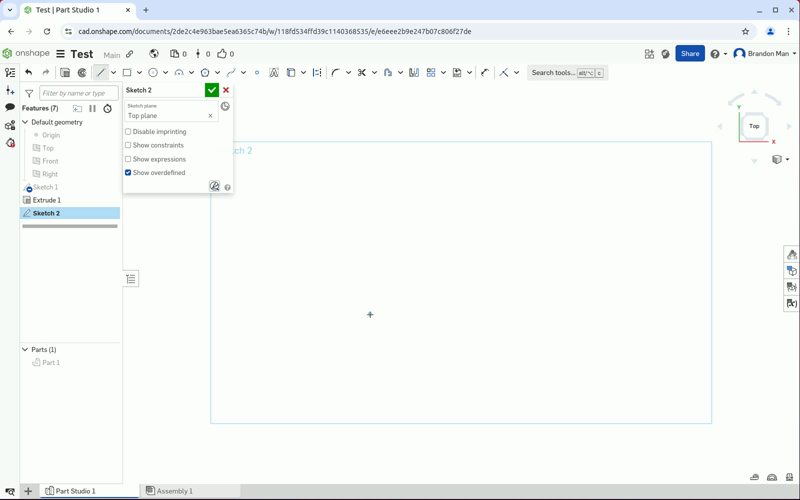
key_down(shift)
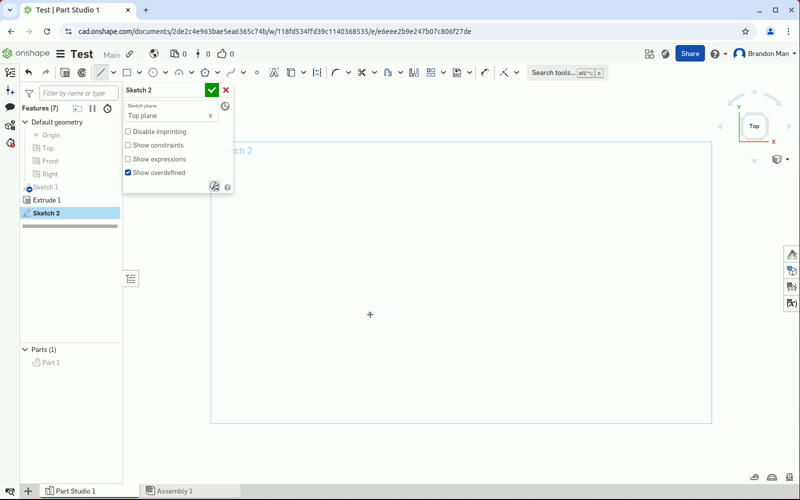
mouse_move(549, 314)
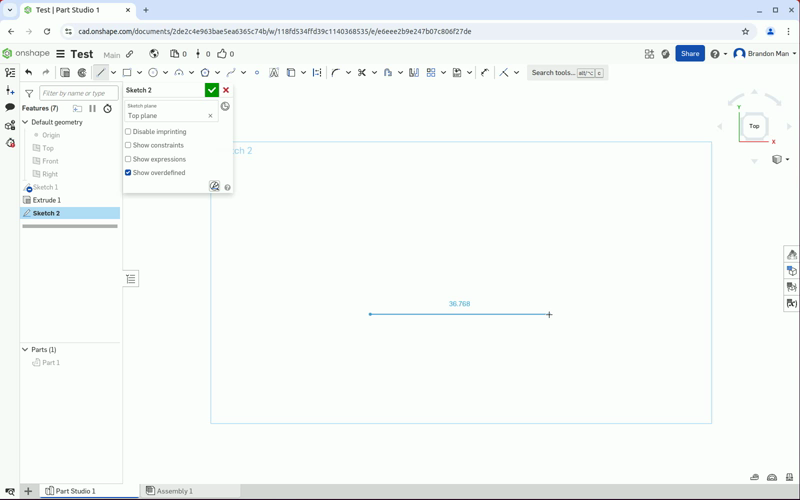
click(549, 314)
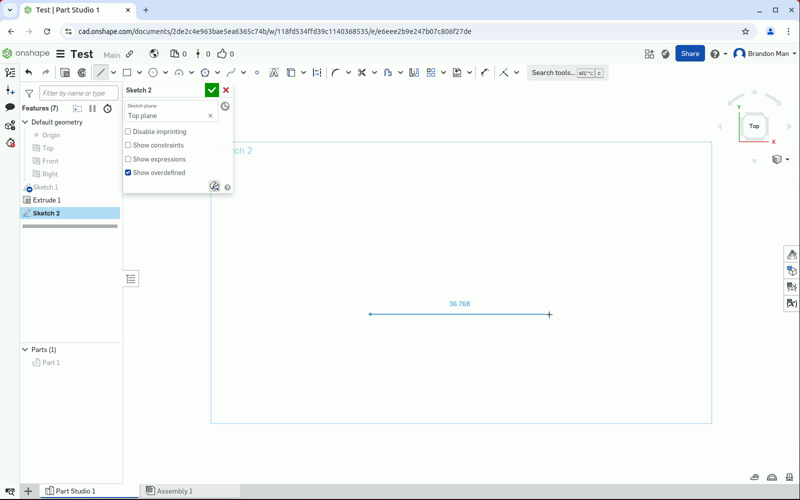
key_up(shift)
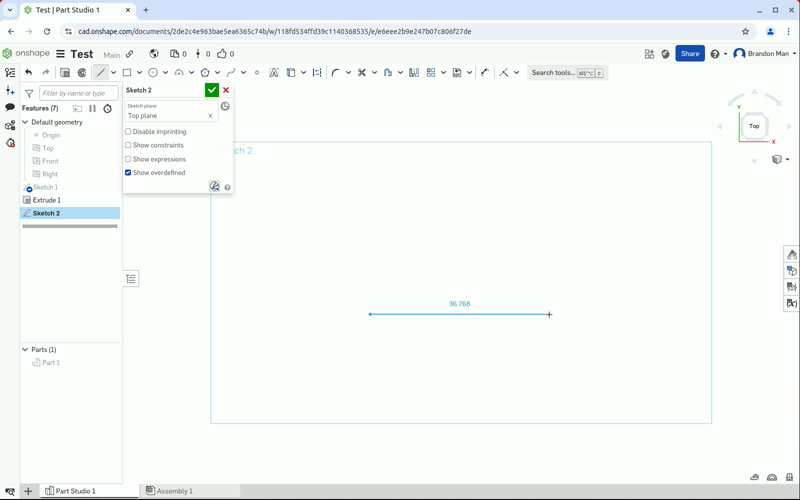
key_down(shift)
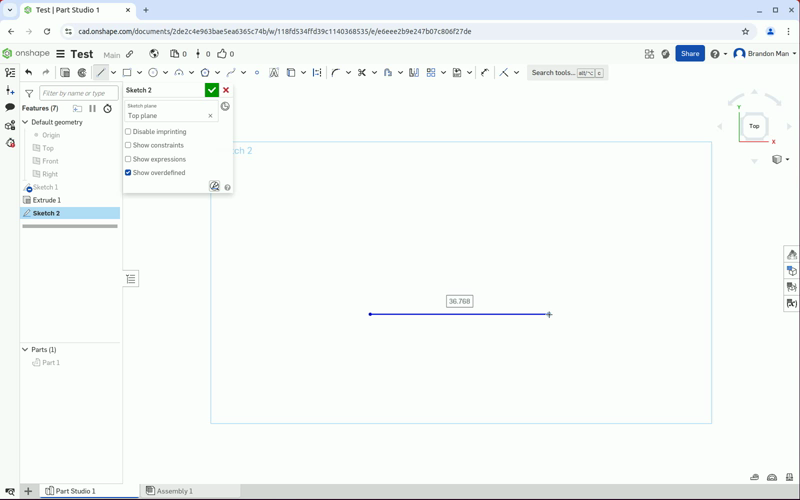
mouse_move(549, 250)
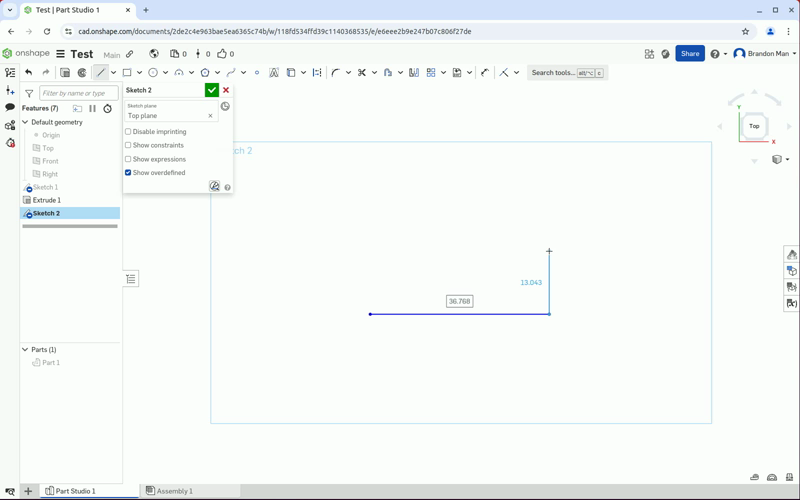
click(549, 250)
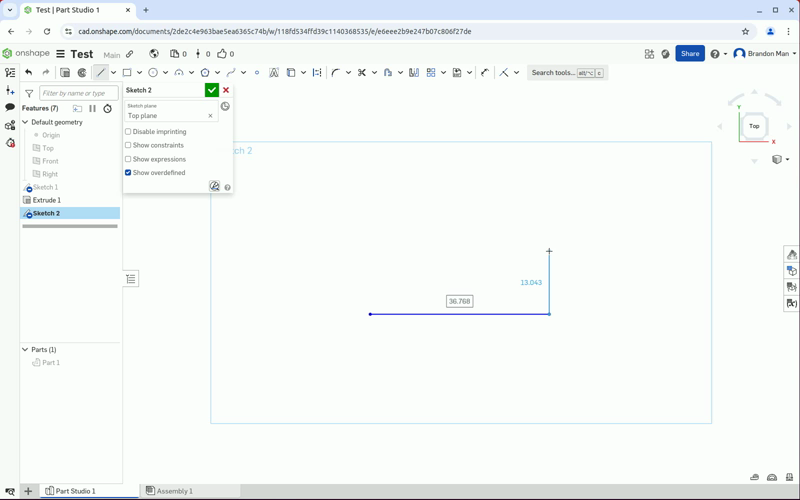
key_up(shift)
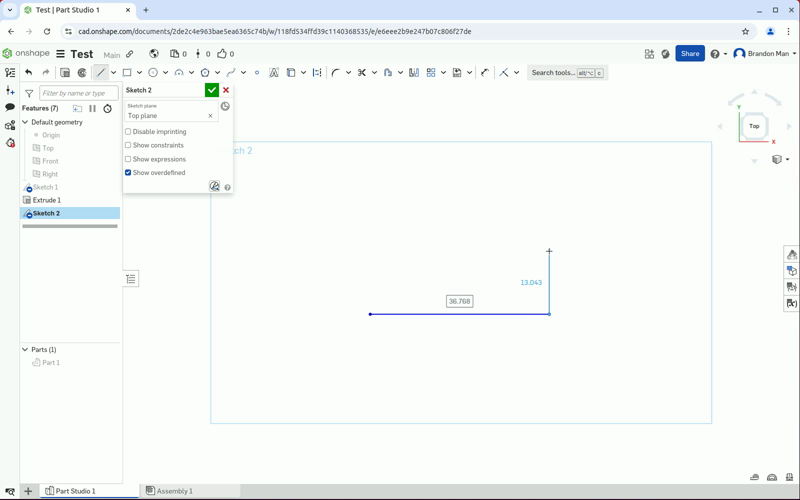
key_down(shift)
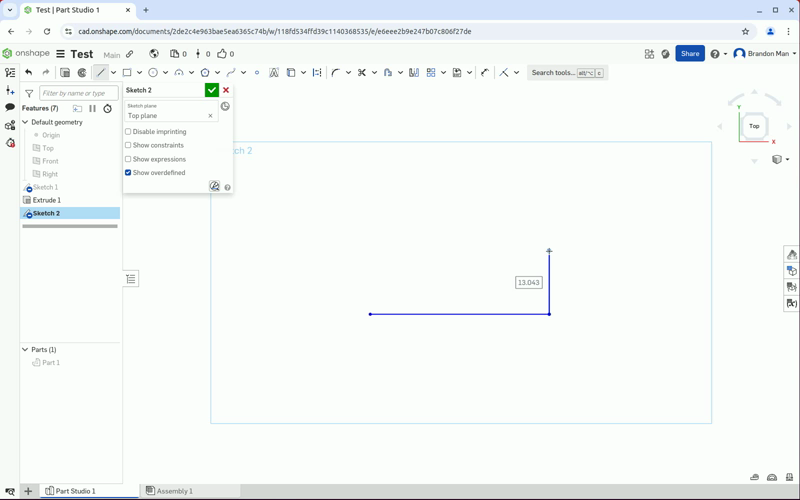
mouse_move(370, 250)
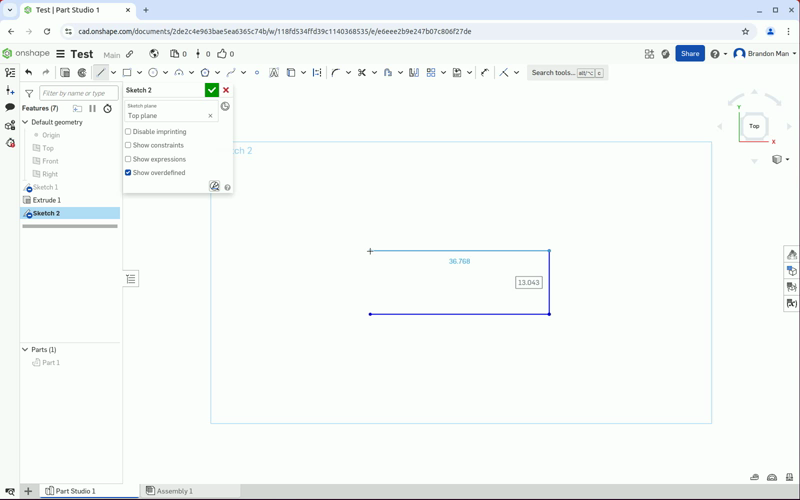
click(370, 250)
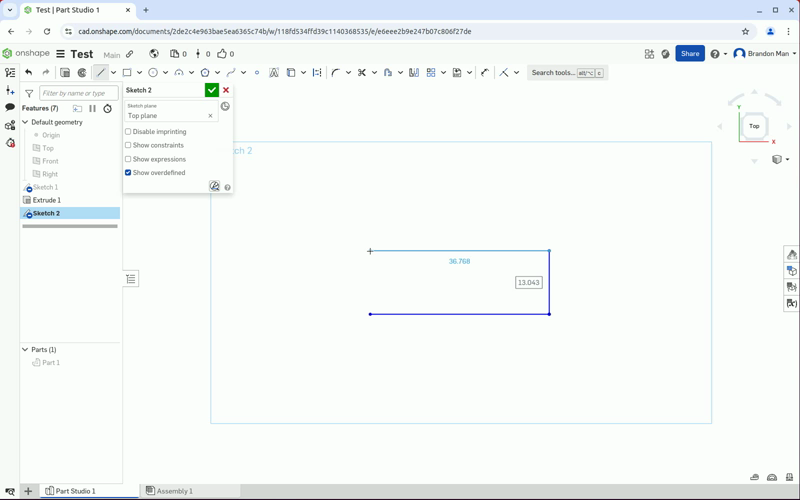
key_up(shift)
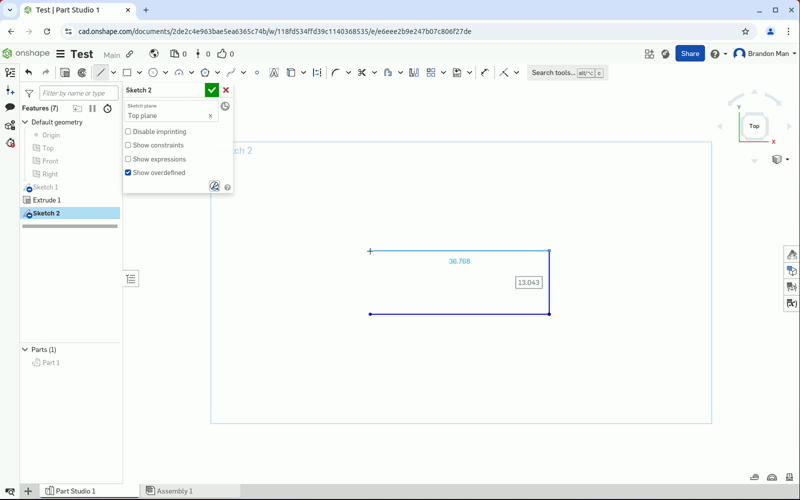
key_down(shift)
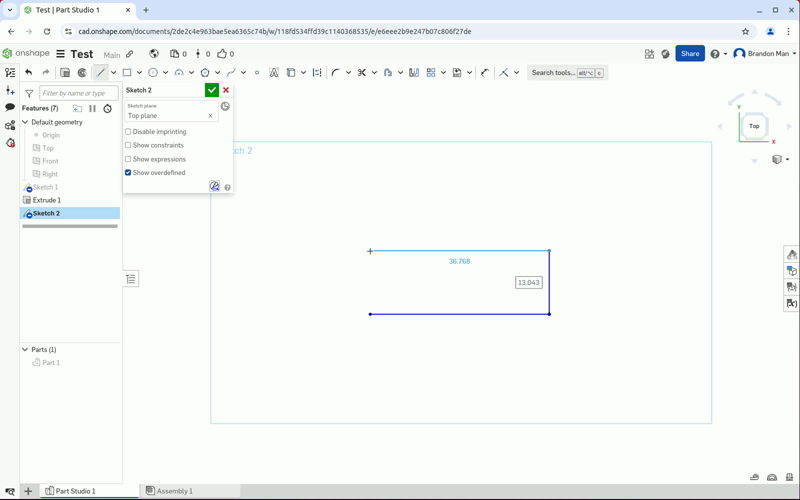
mouse_move(370, 314)
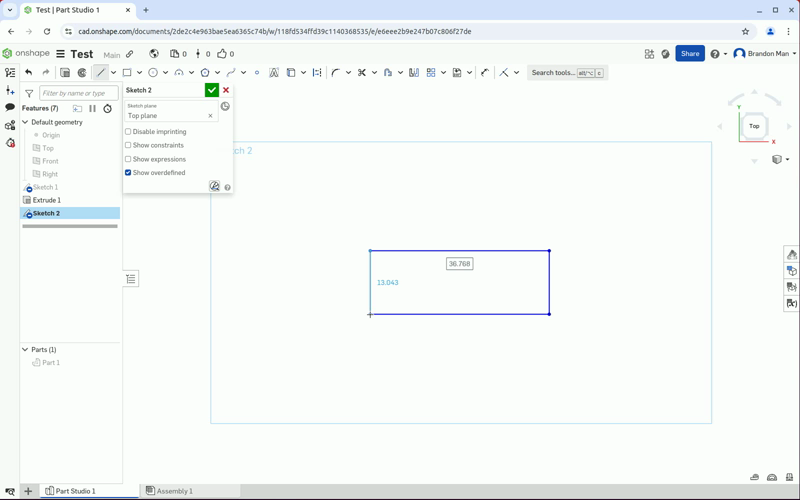
key_up(shift)
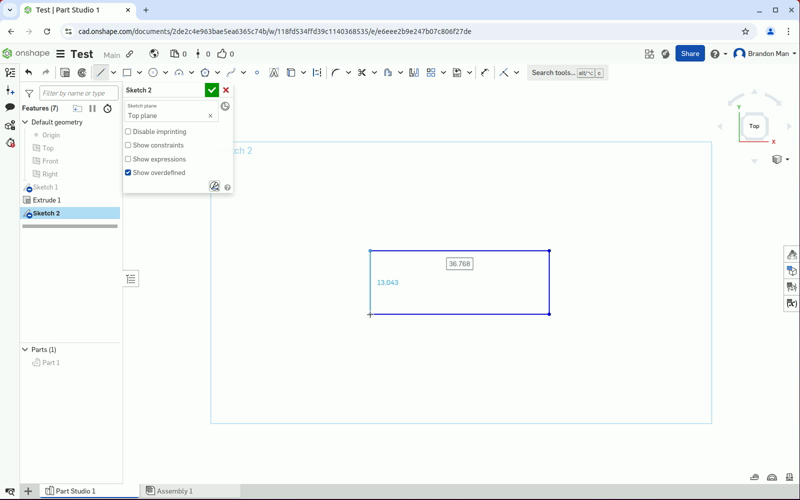
click(370, 314)
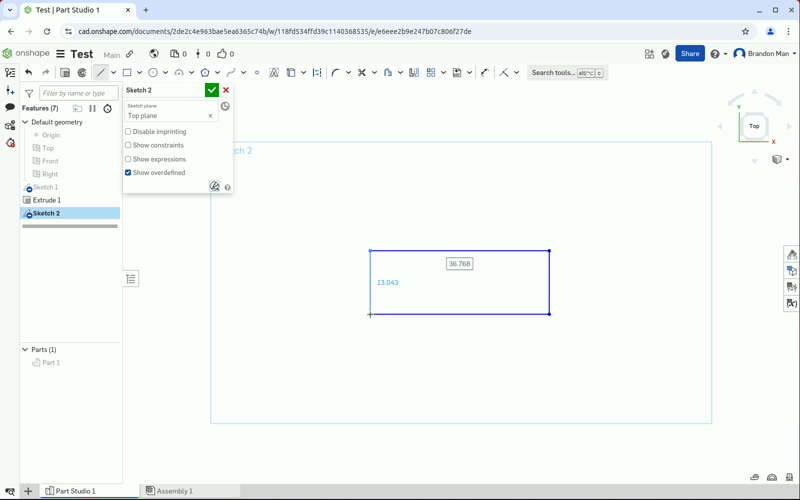
key(esc)
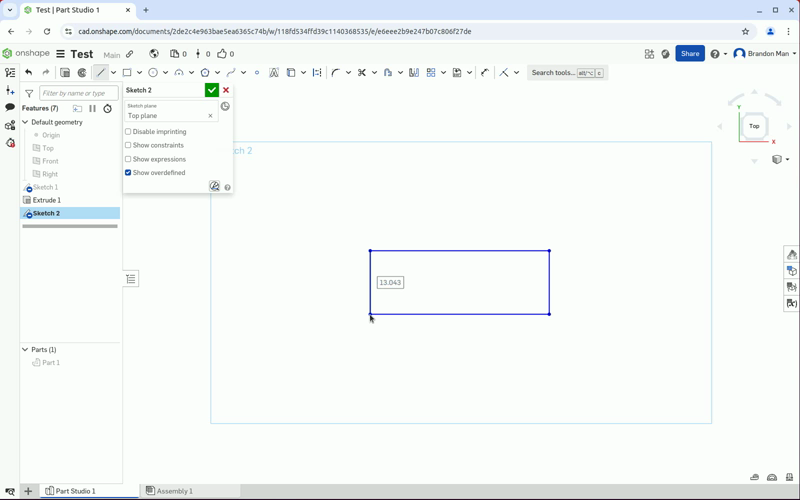
mouse_move(528, 290)
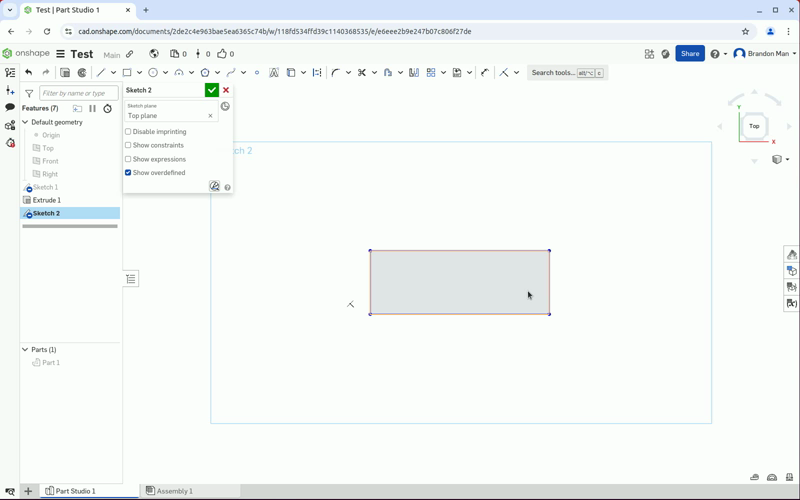
click(528, 290)
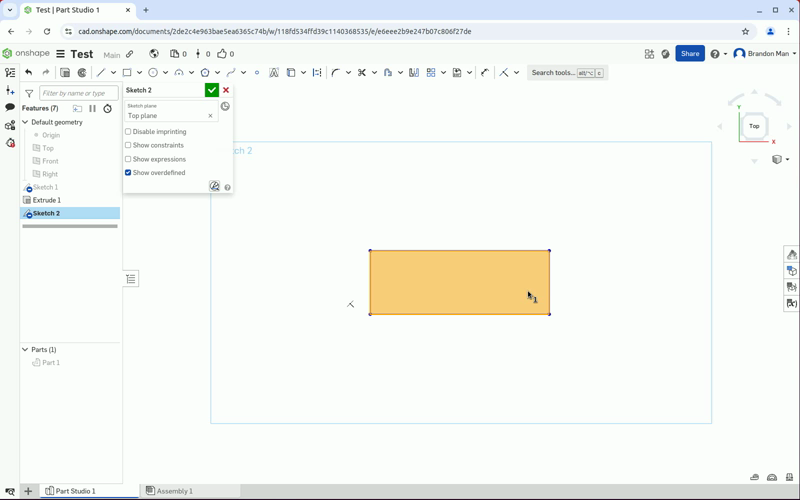
mouse_move(73, 352)
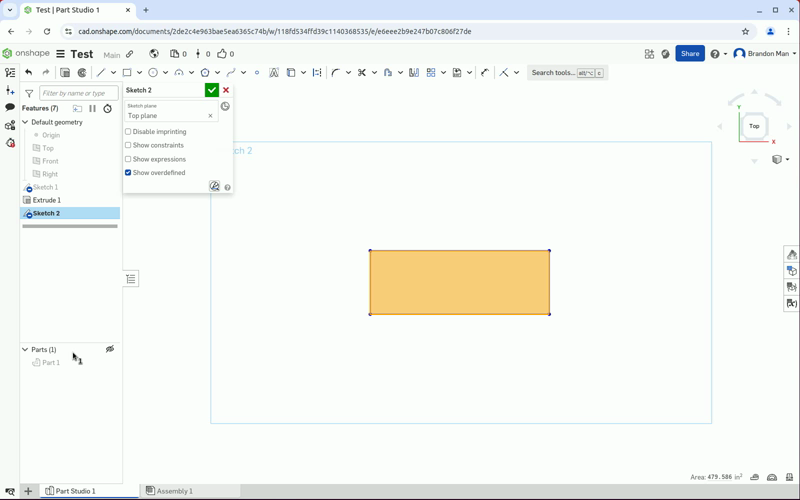
key(shift+y)
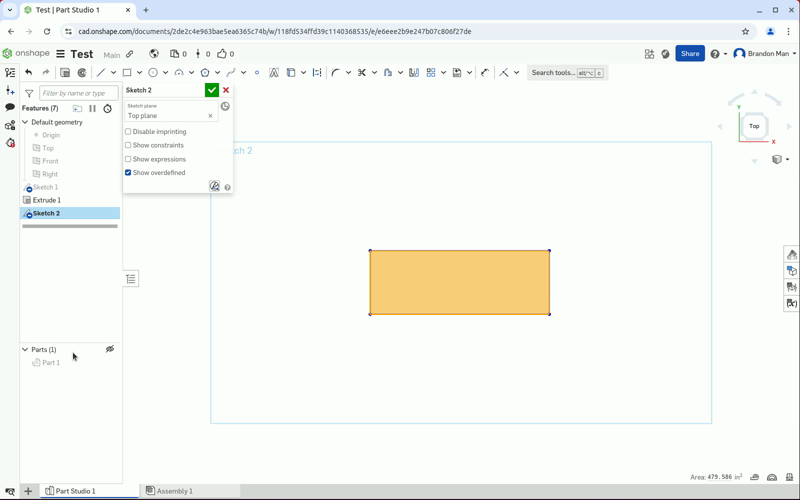
key(shift+e)
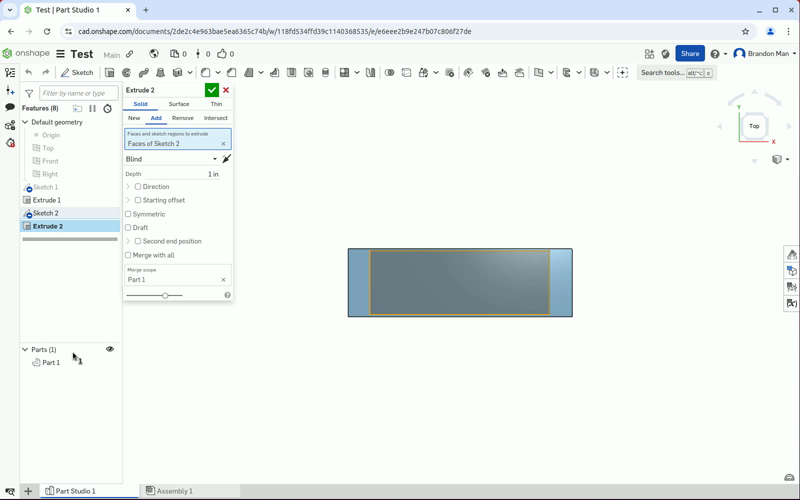
mouse_move(143, 106)
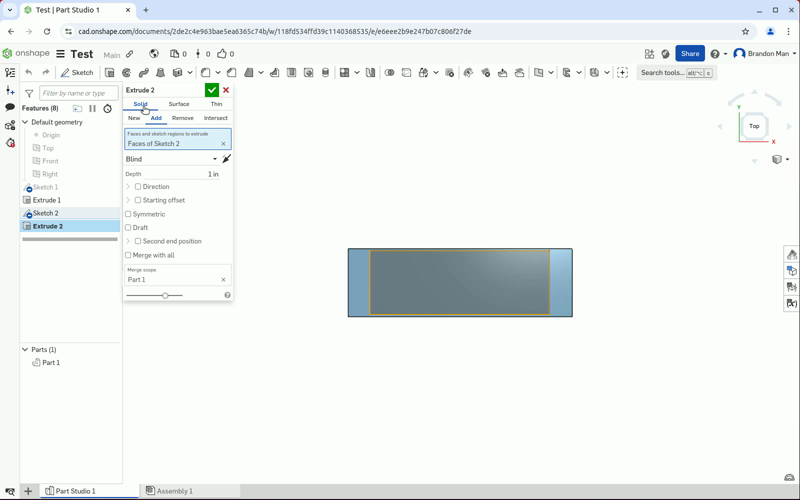
click(143, 106)
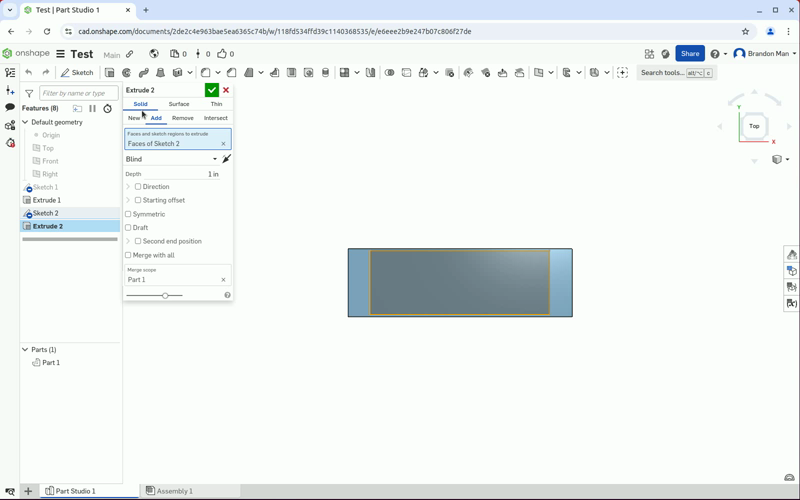
mouse_move(137, 120)
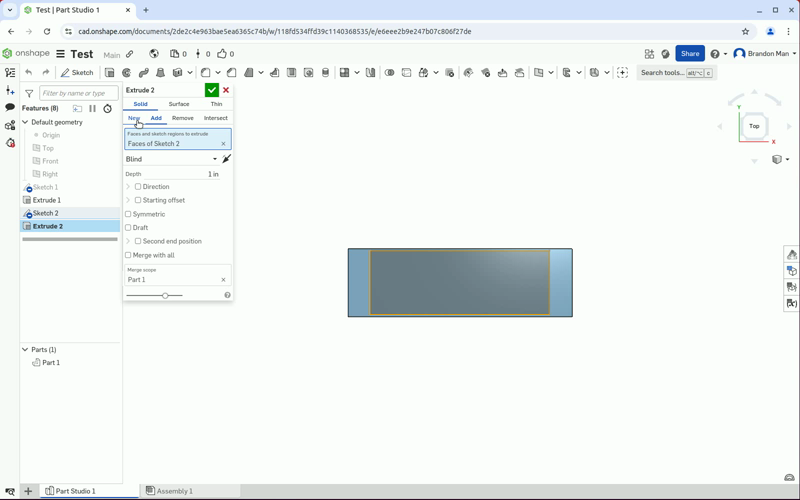
click(137, 120)
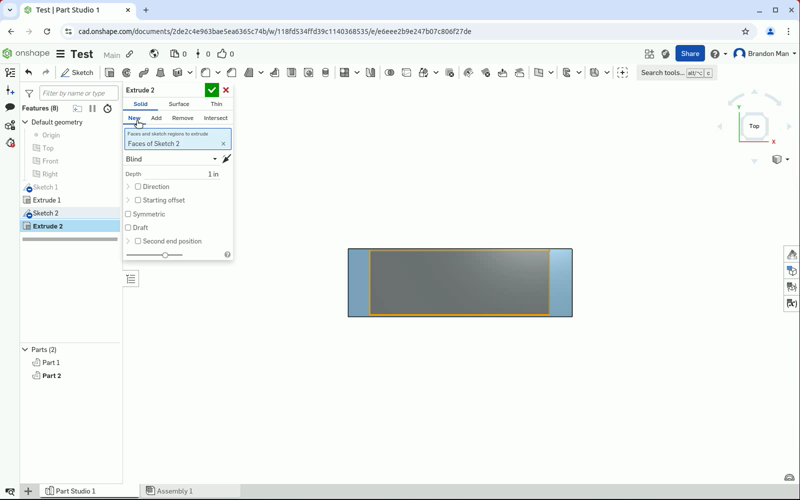
key(tab, 4)
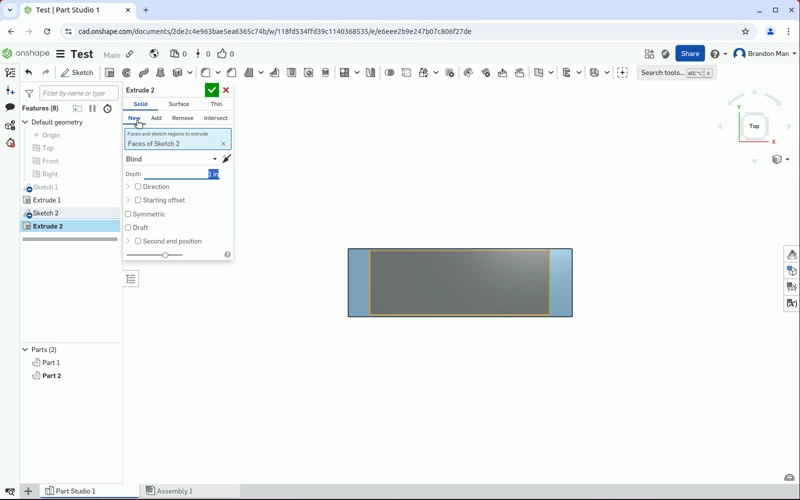
text(0.963)
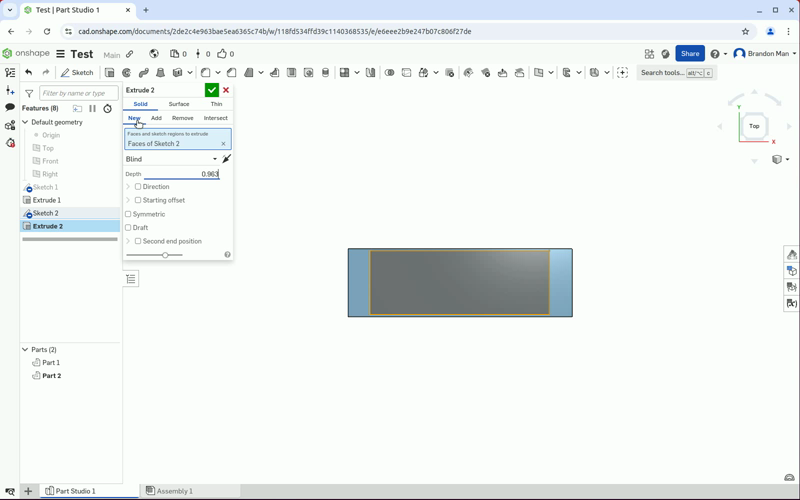
key(enter)
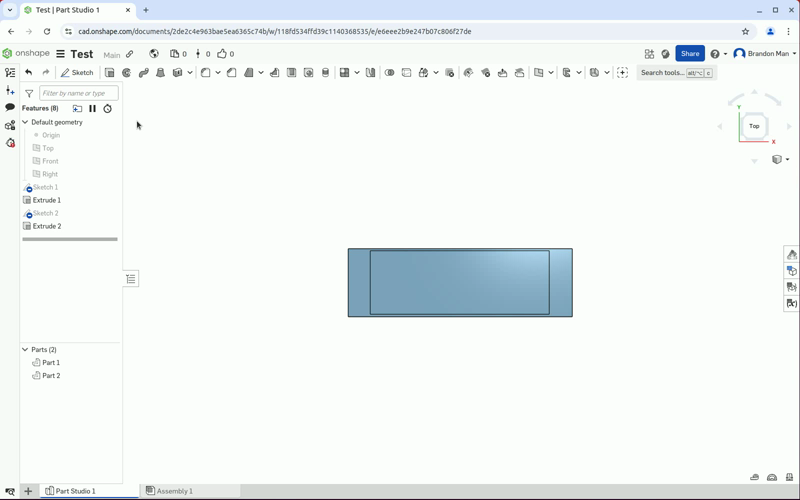
key(shift+h)
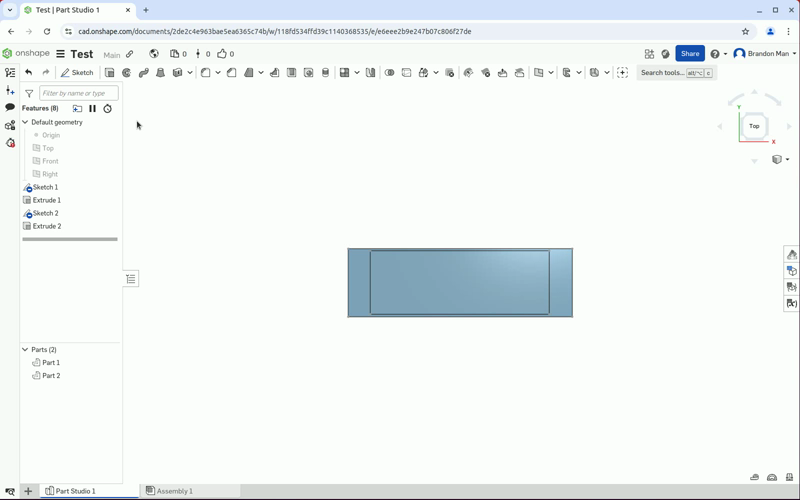
key(shift+h)
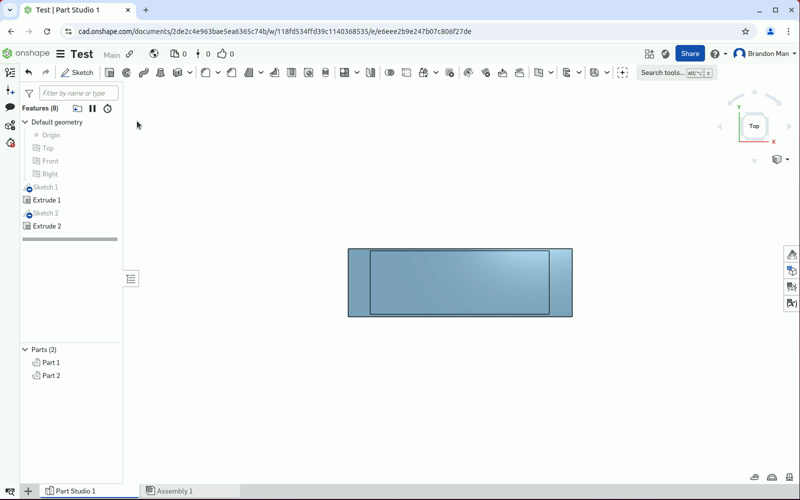
mouse_move(73, 189)
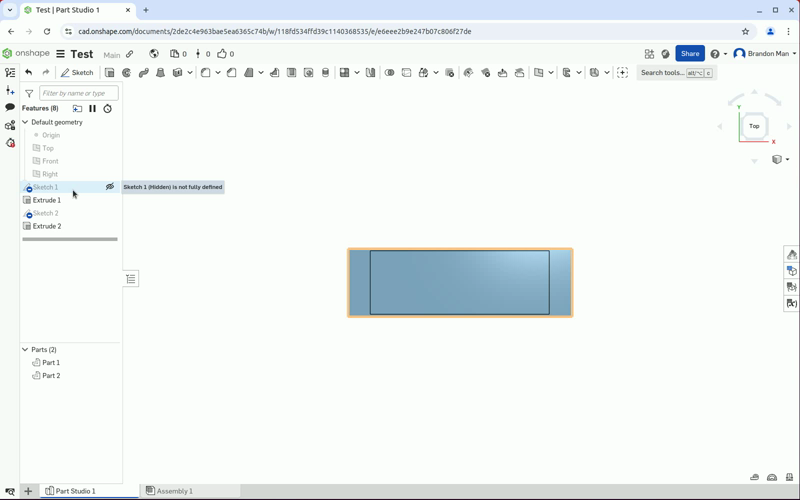
click(73, 189)
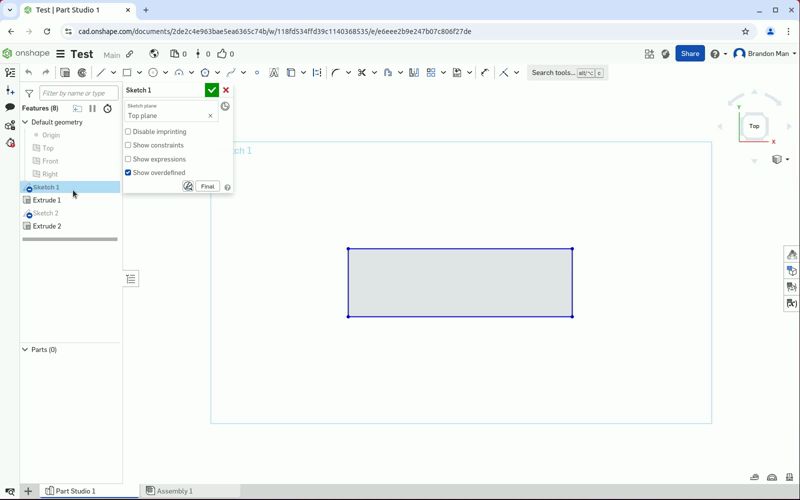
mouse_move(229, 92)
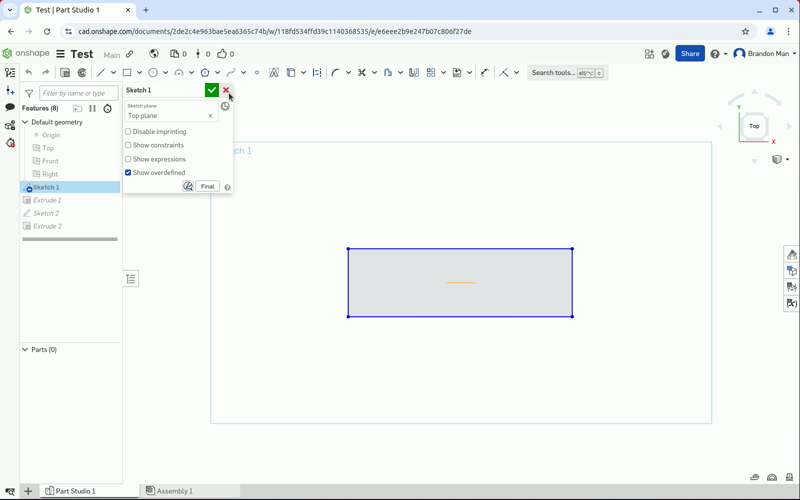
click(229, 92)
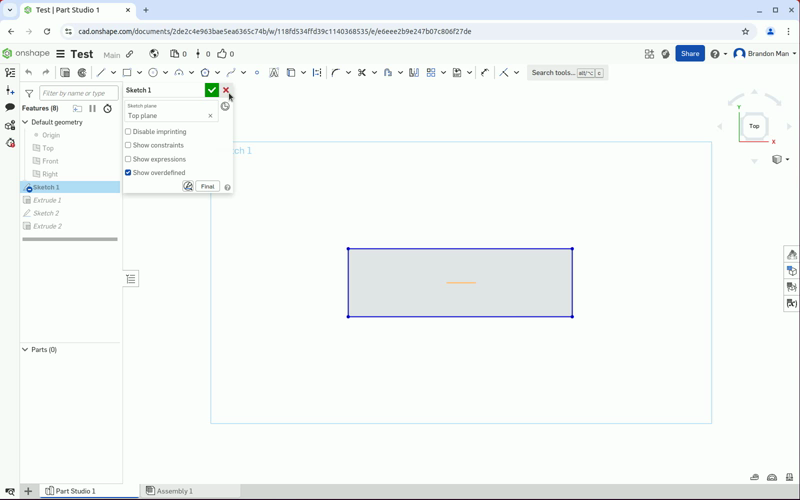
key(shift+s)
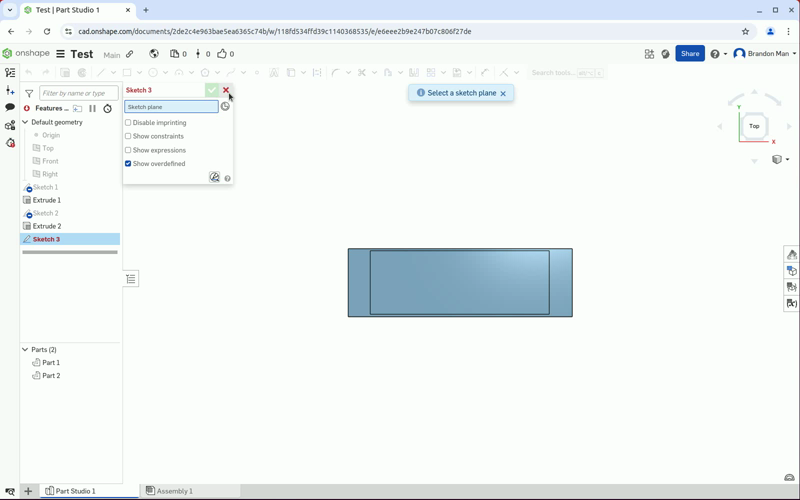
mouse_move(73, 150)
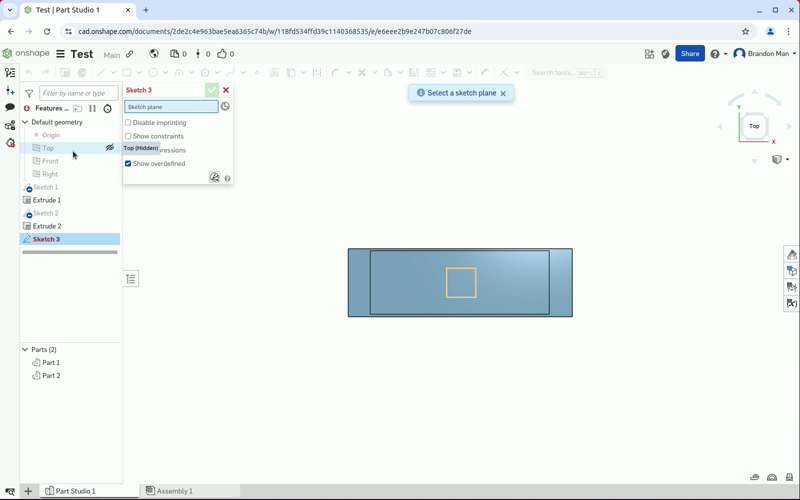
click(73, 150)
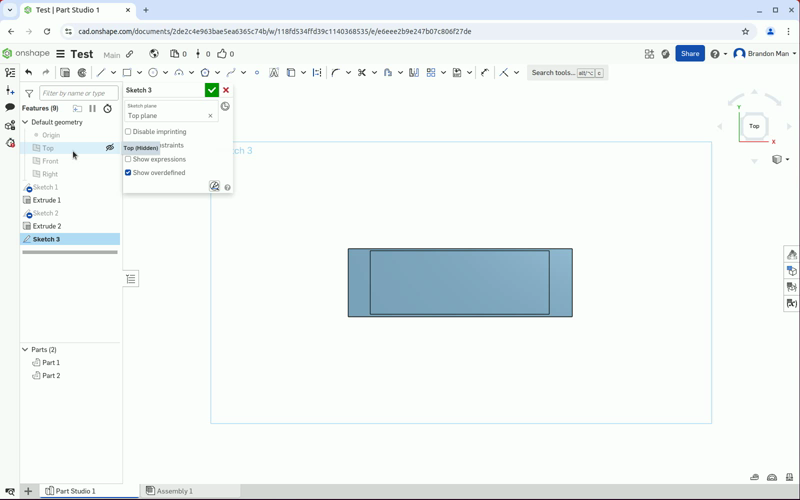
mouse_move(73, 352)
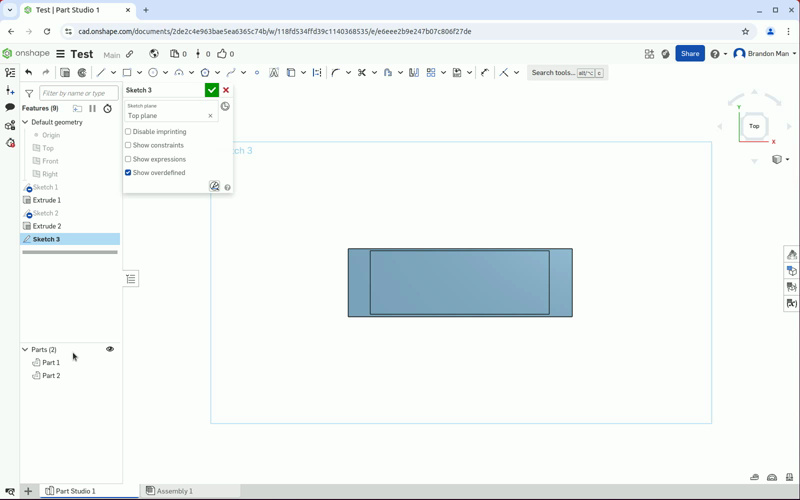
key(y)
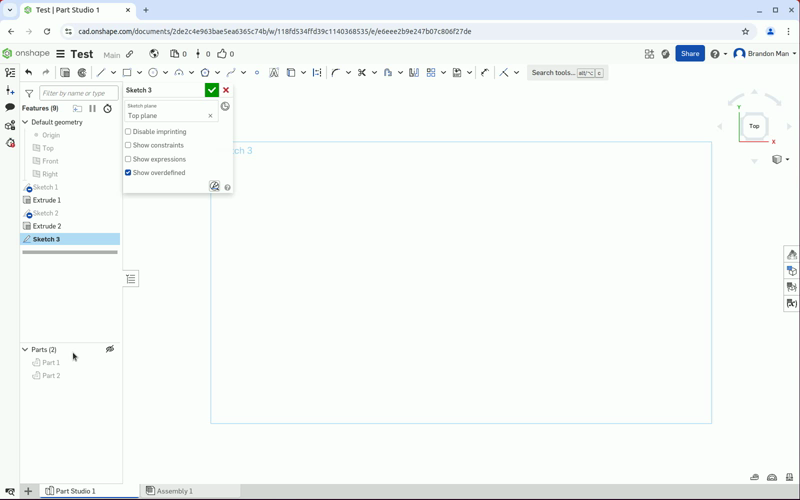
key(l)
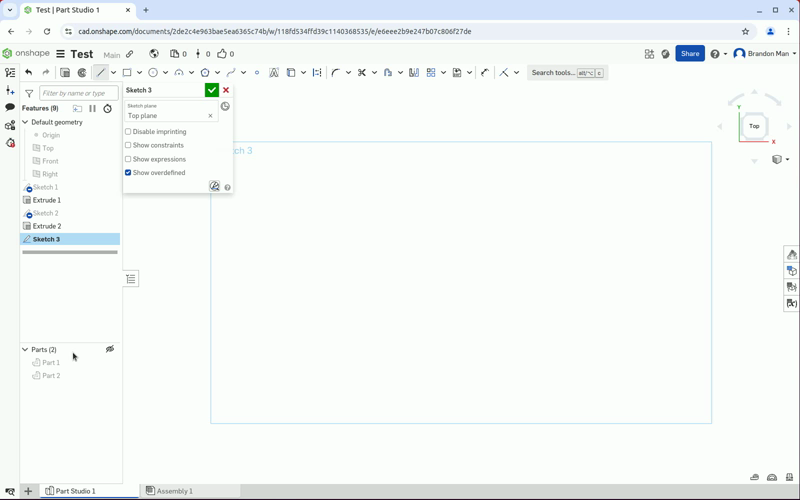
key_down(shift)
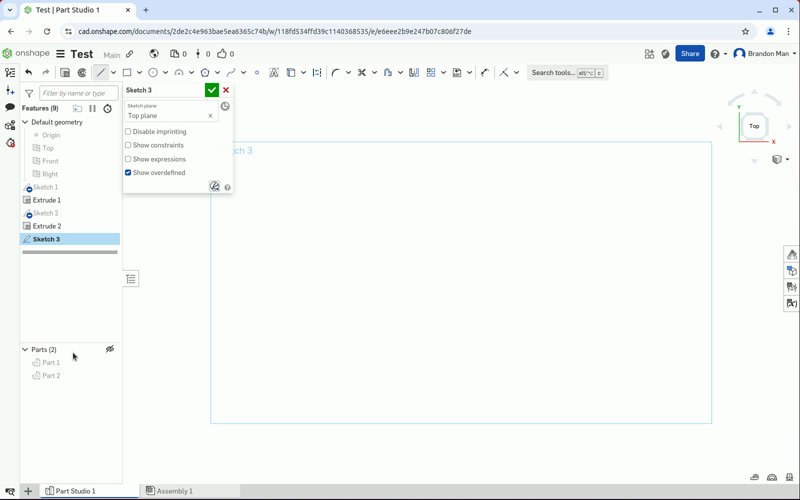
mouse_move(370, 316)
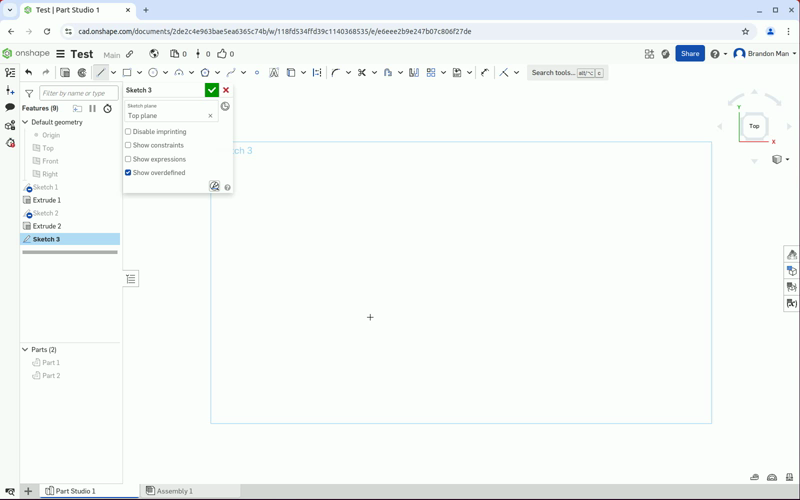
click(370, 316)
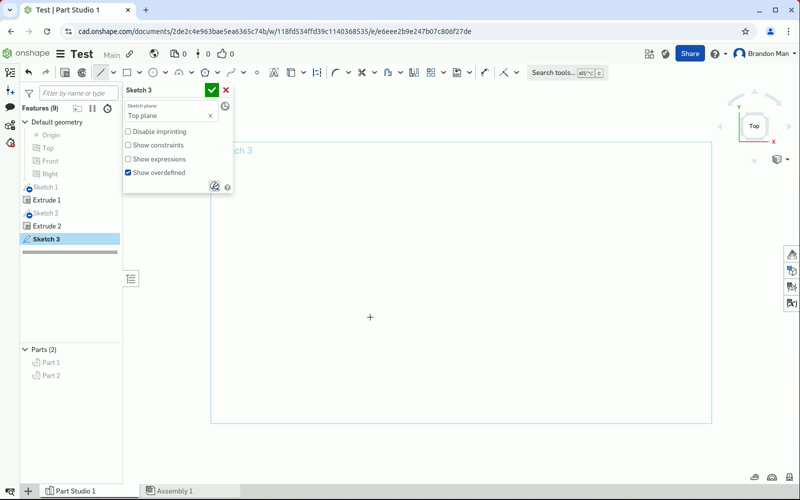
key_up(shift)
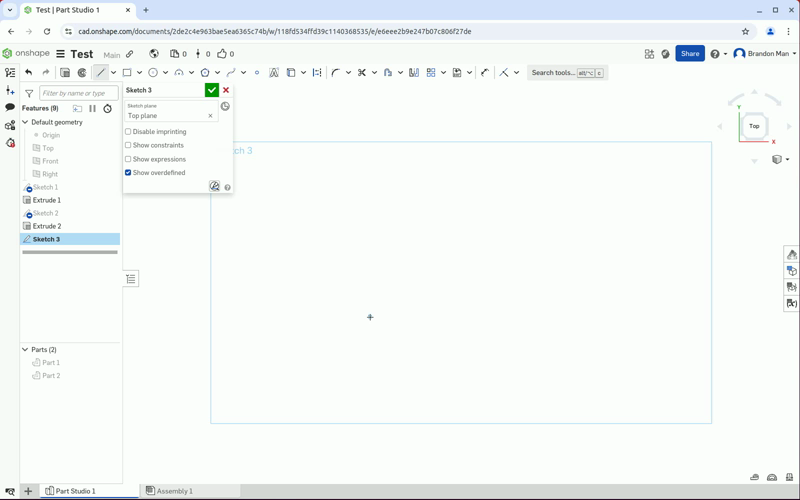
key_down(shift)
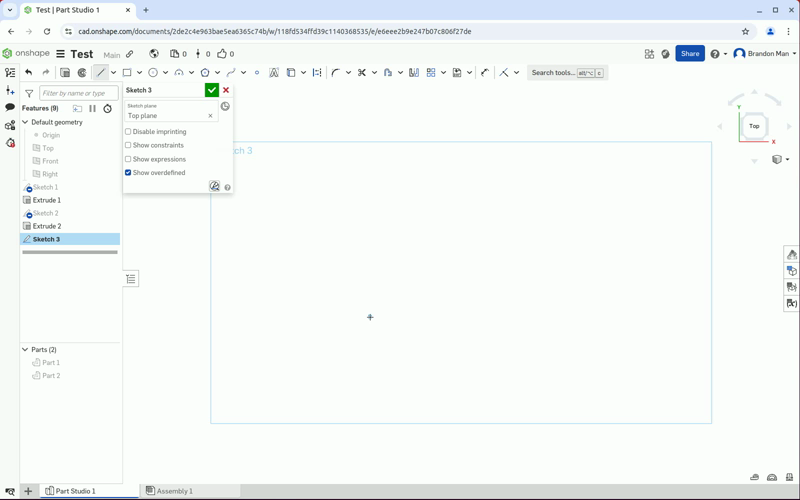
mouse_move(550, 316)
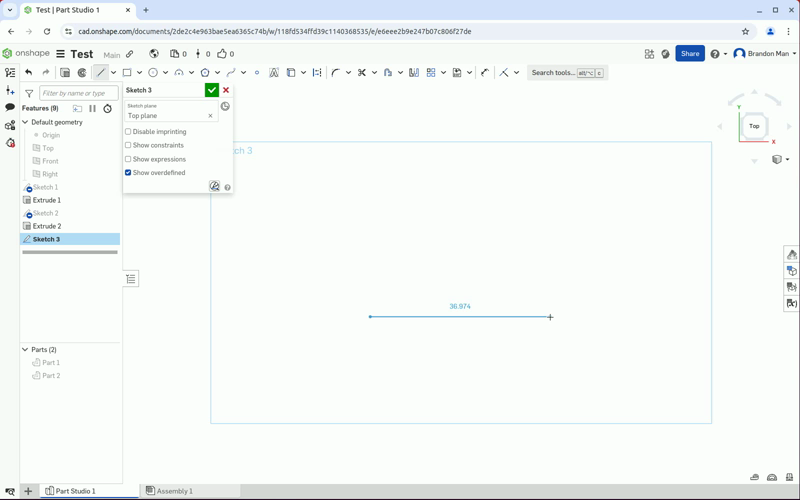
click(550, 316)
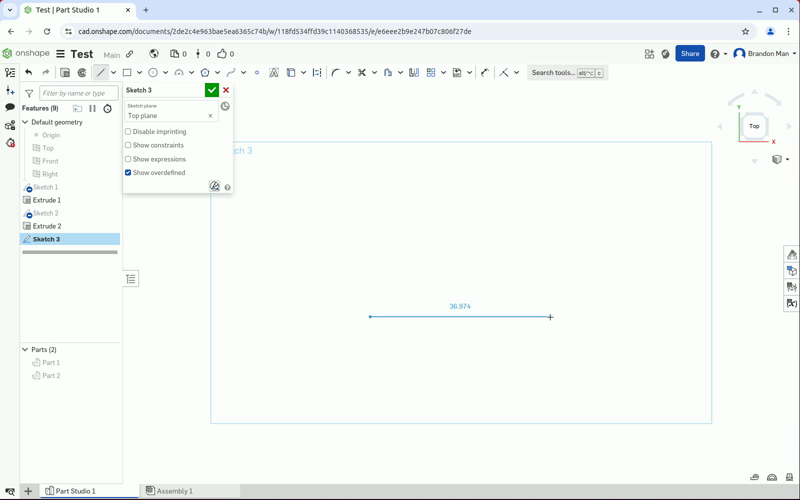
key_up(shift)
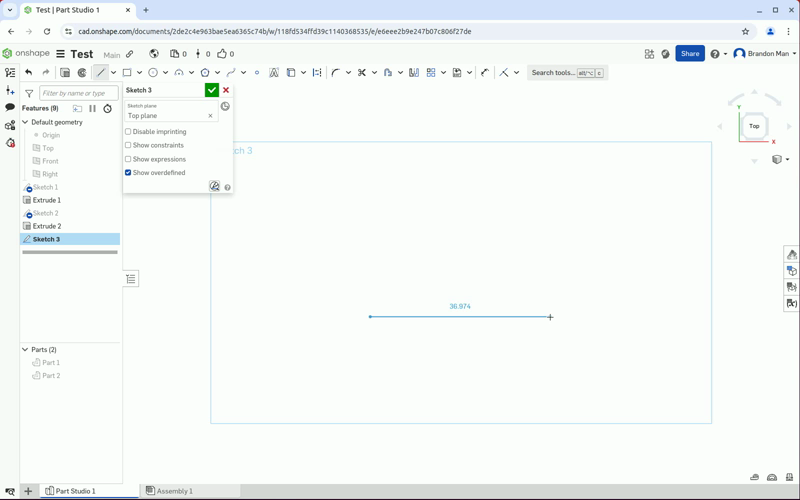
key_down(shift)
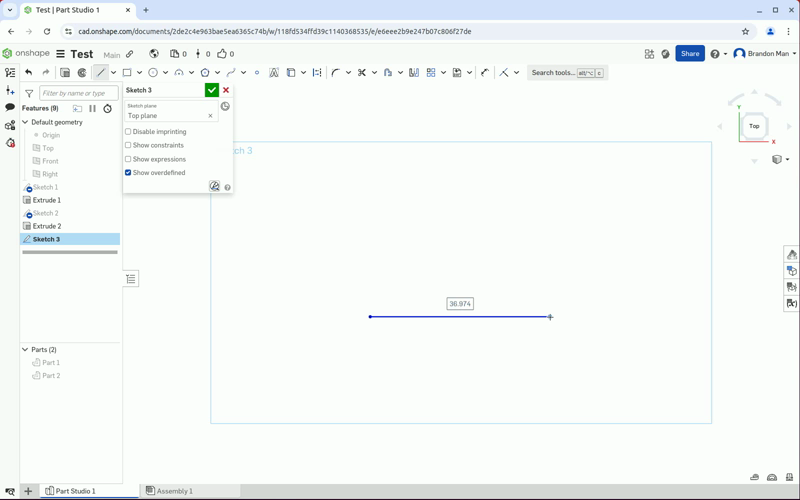
mouse_move(550, 248)
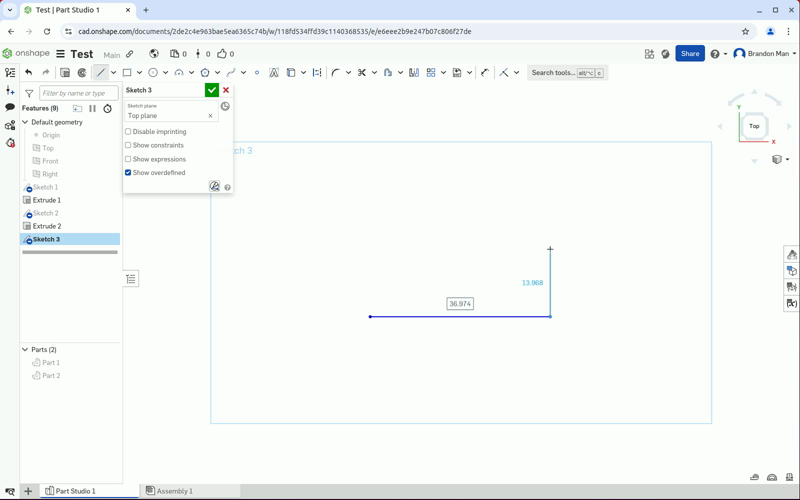
click(550, 248)
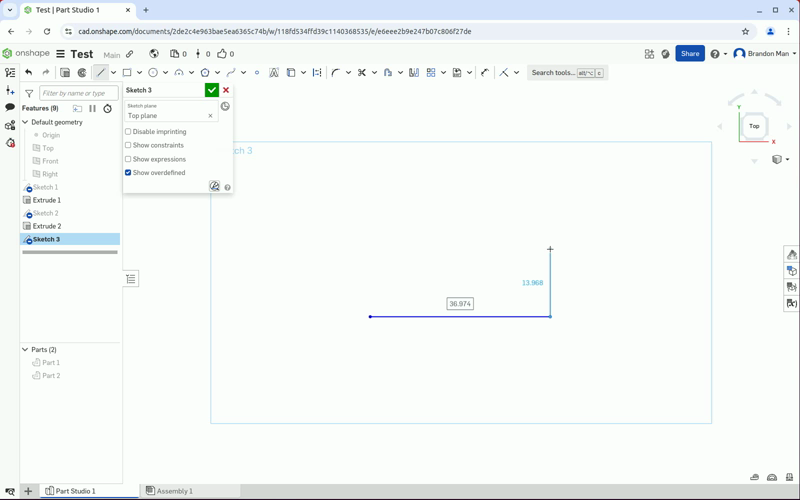
key_up(shift)
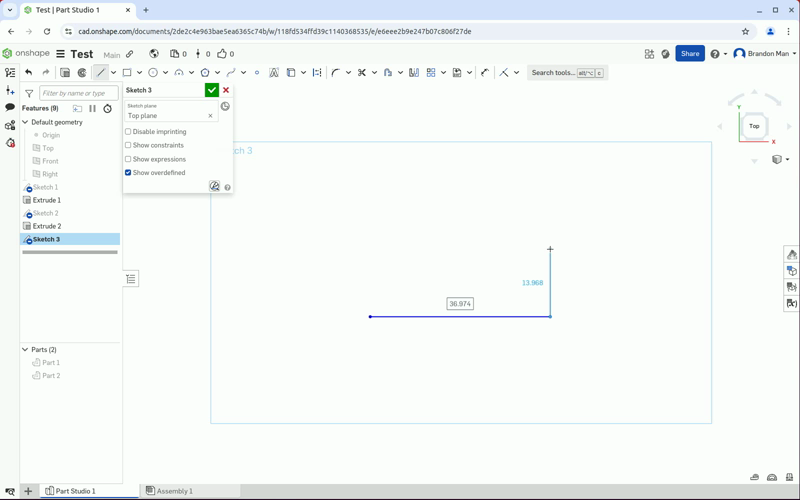
key_down(shift)
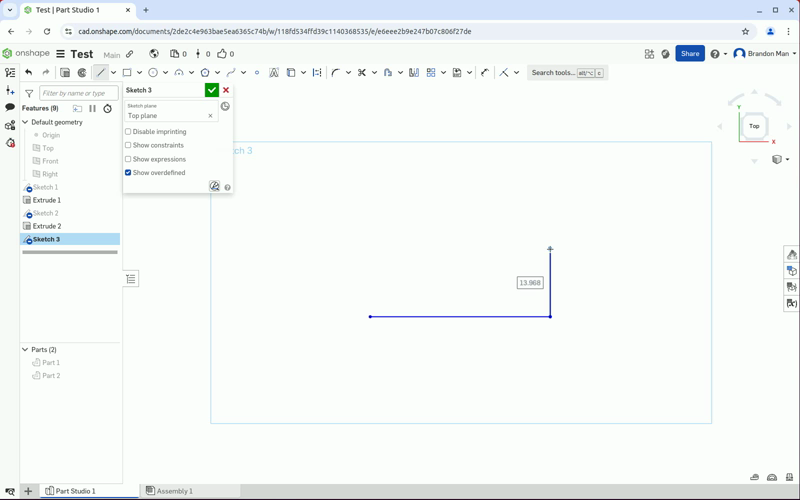
mouse_move(370, 248)
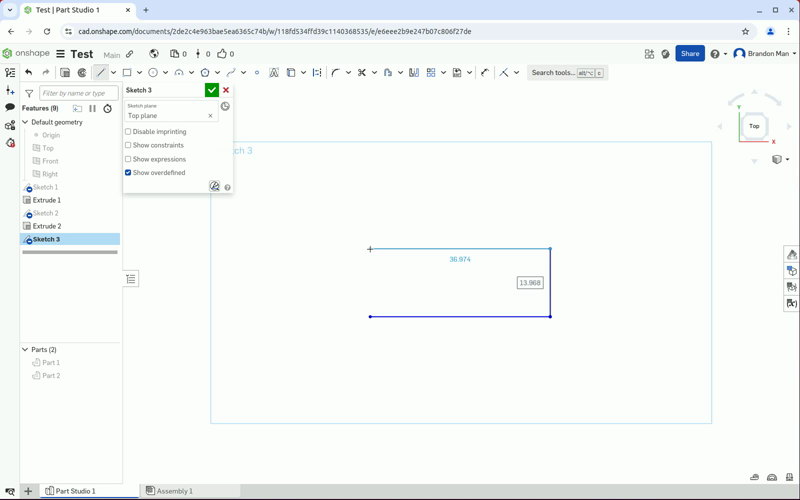
click(370, 248)
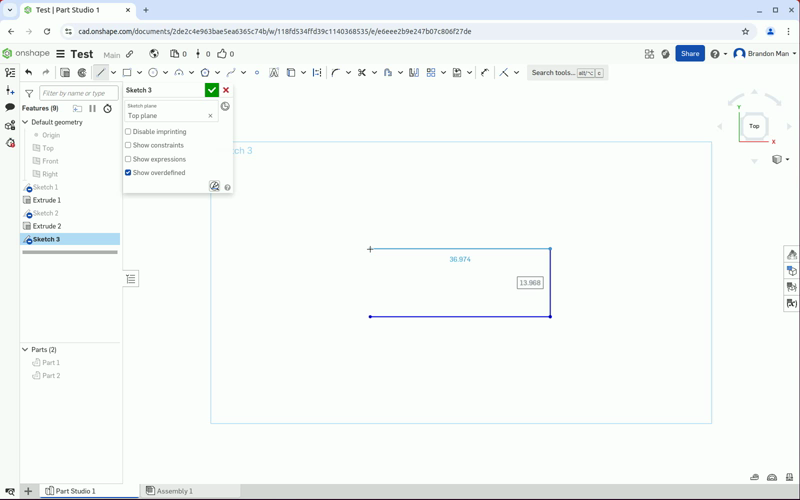
key_up(shift)
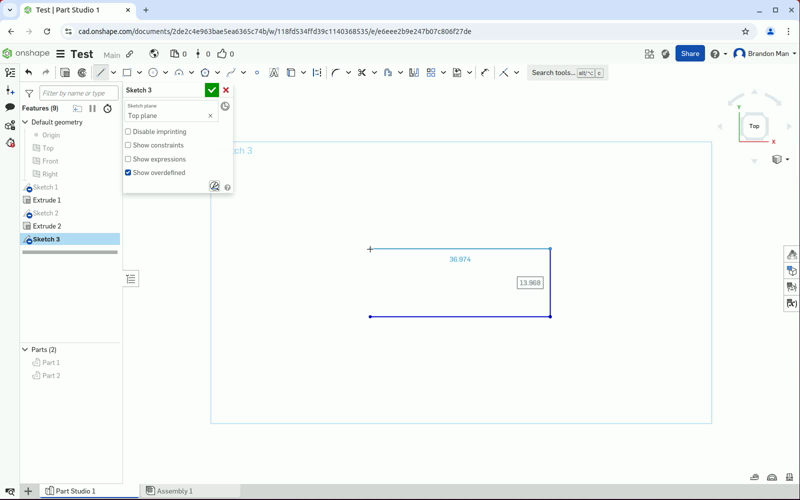
key_down(shift)
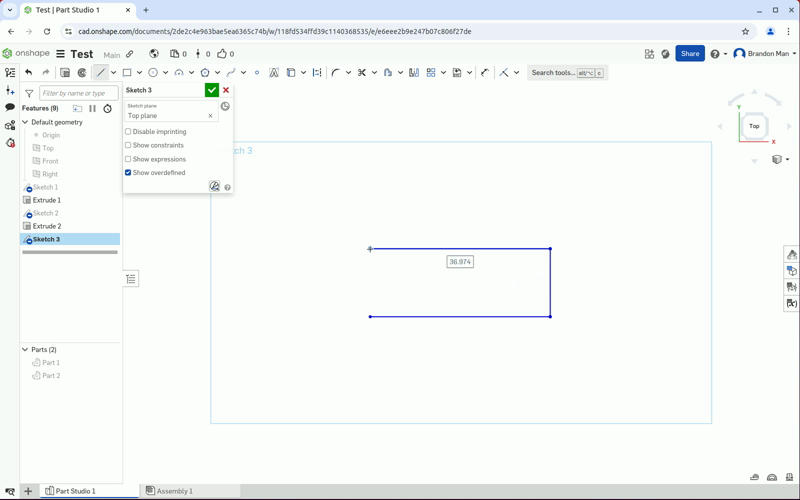
mouse_move(370, 316)
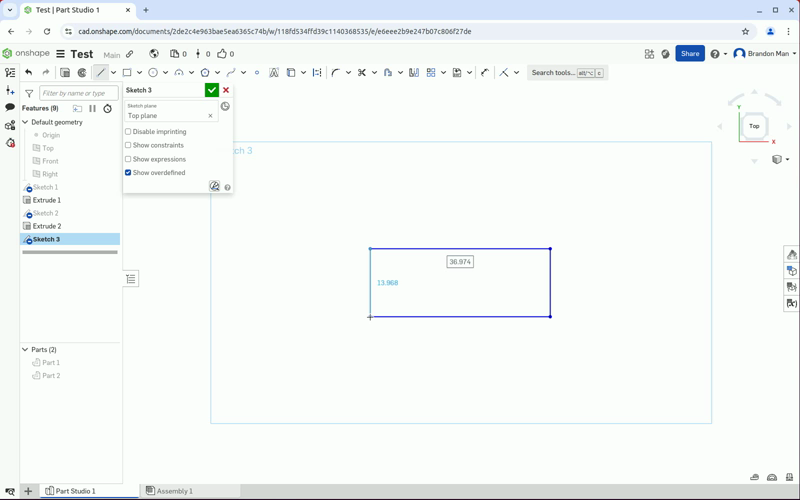
key_up(shift)
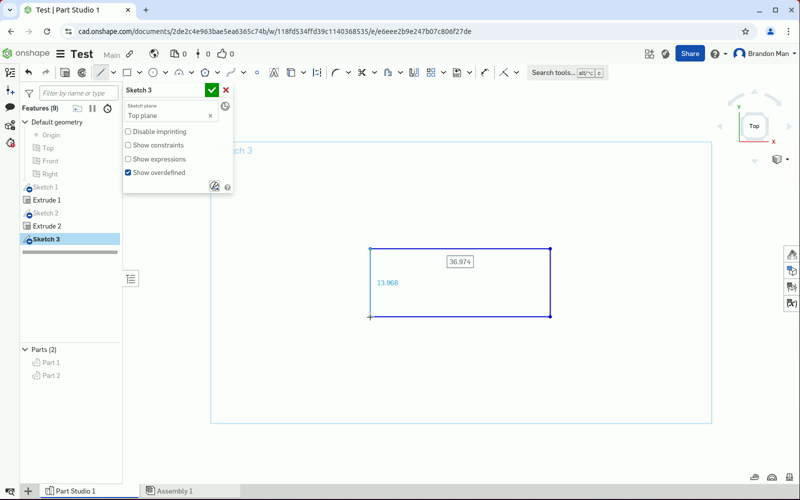
click(370, 316)
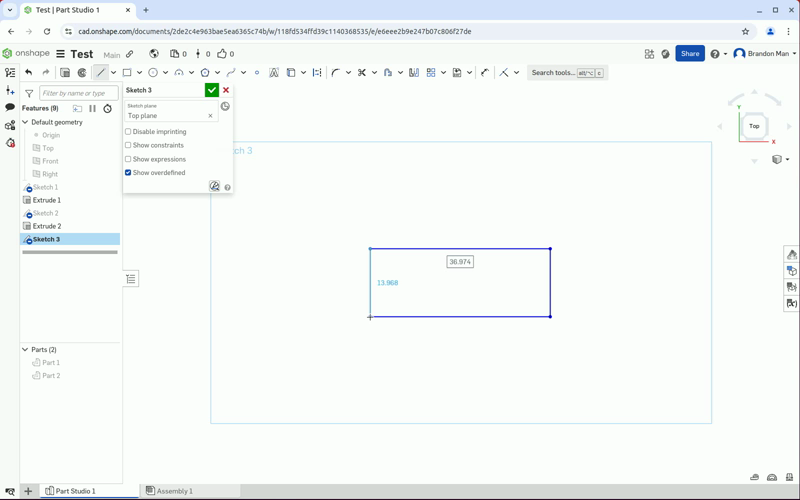
key(esc)
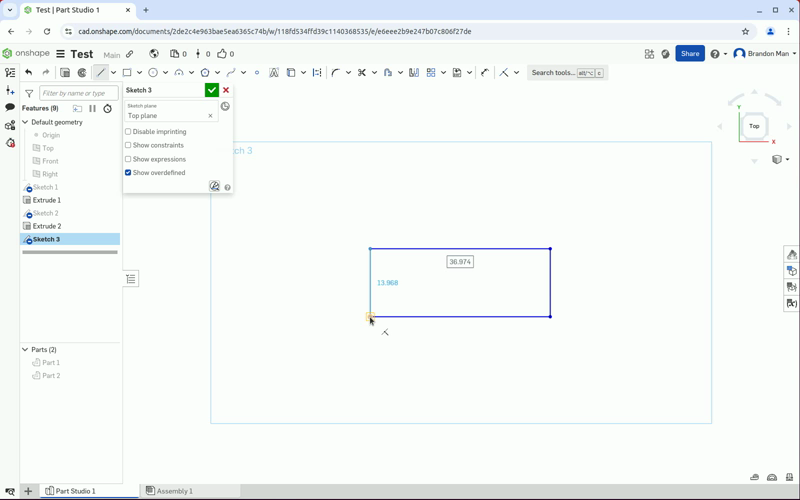
mouse_move(394, 257)
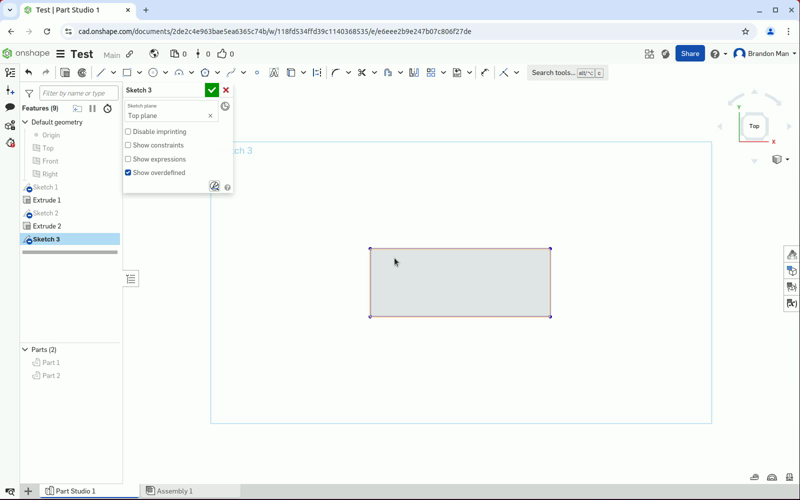
click(394, 257)
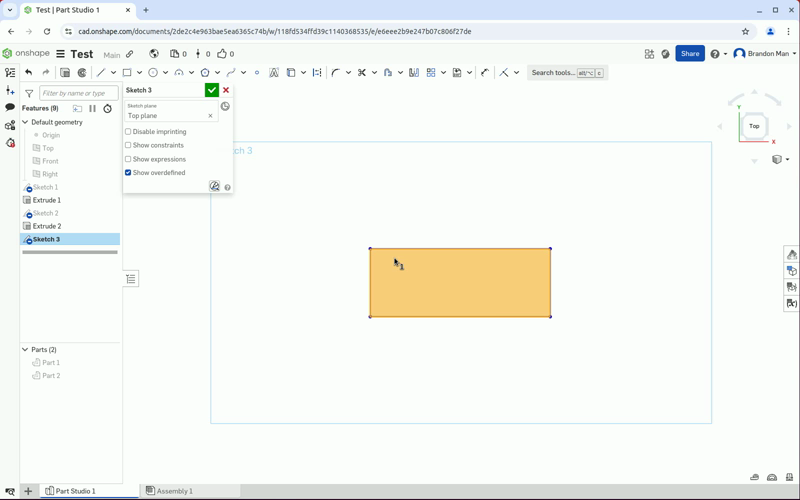
mouse_move(73, 352)
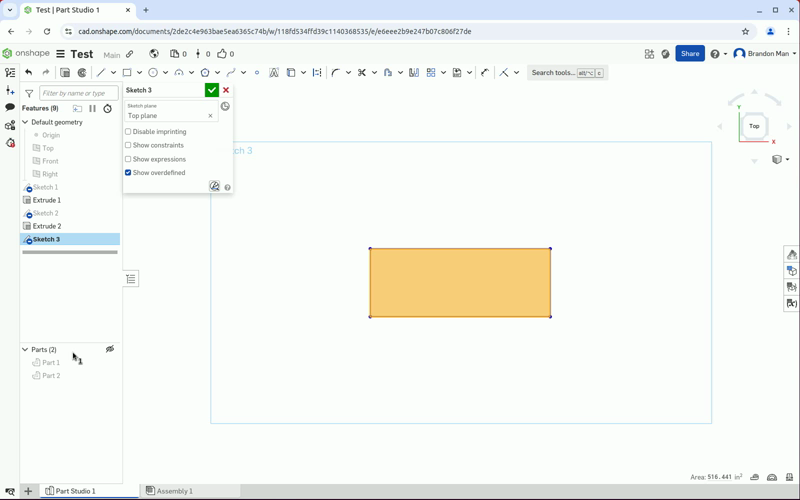
key(shift+y)
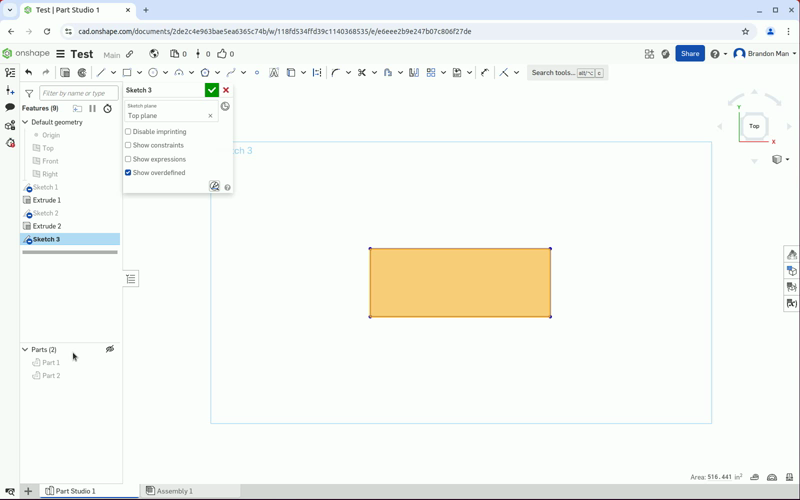
key(shift+e)
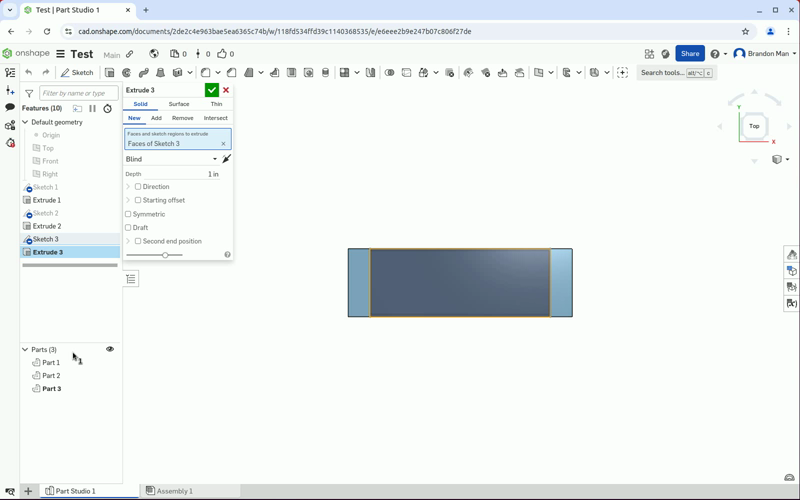
mouse_move(143, 106)
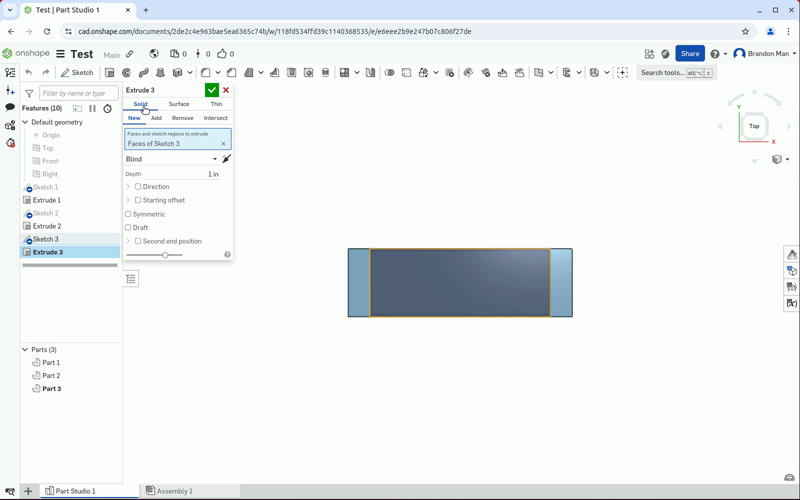
click(143, 106)
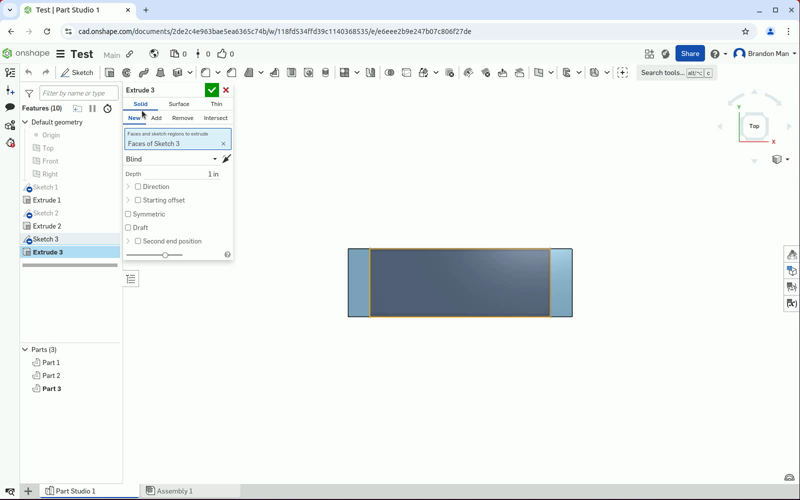
mouse_move(137, 120)
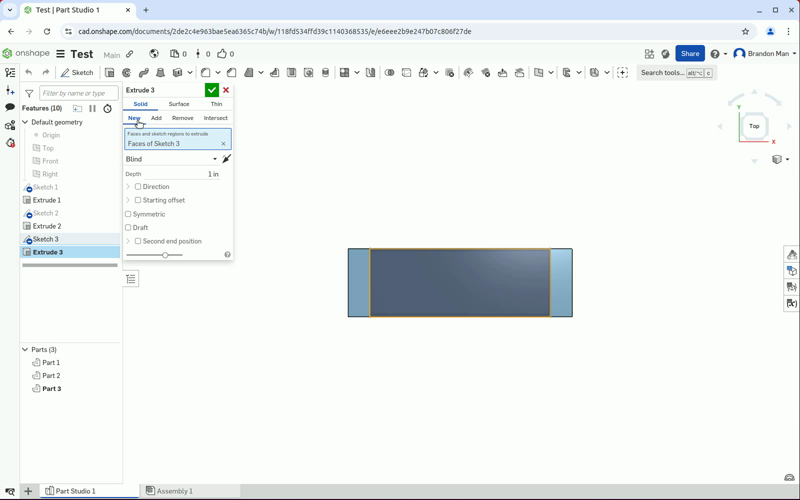
click(137, 120)
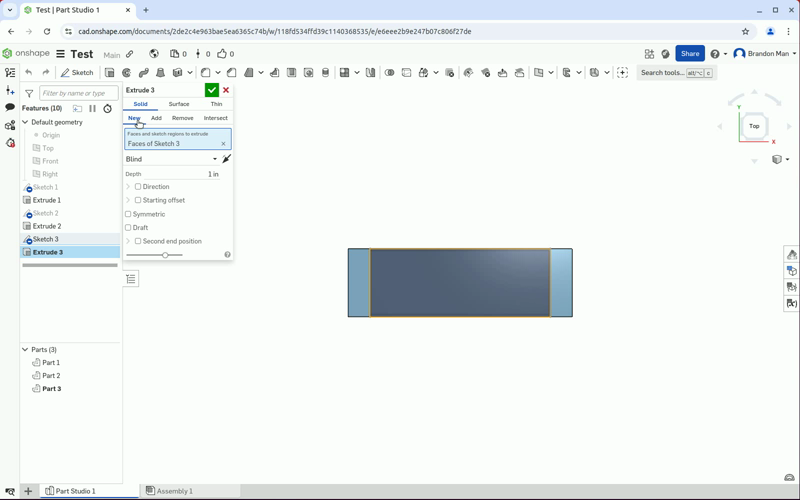
key(tab, 4)
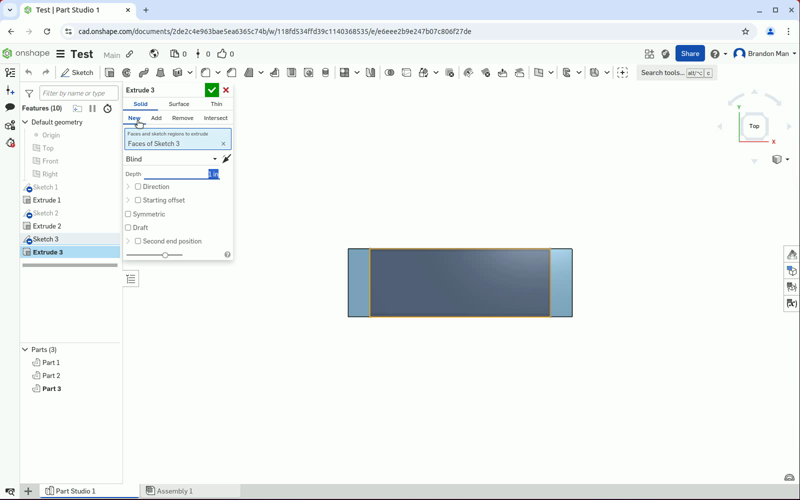
text(0.963)
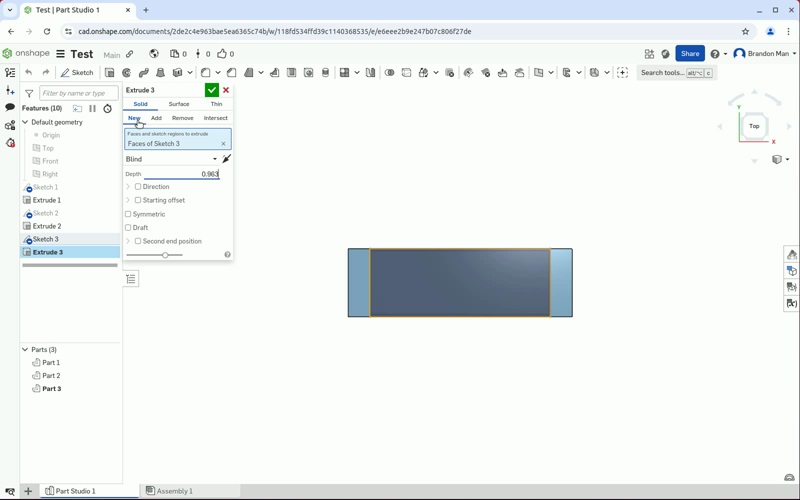
key(enter)
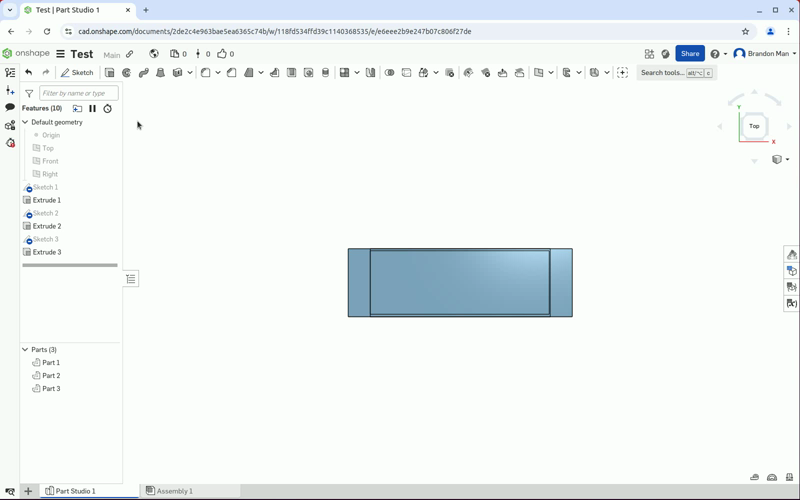
key(shift+h)
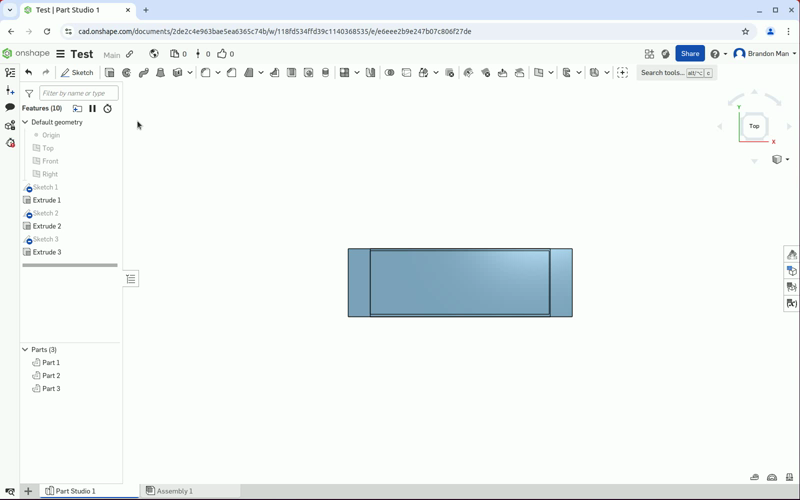
key(shift+h)
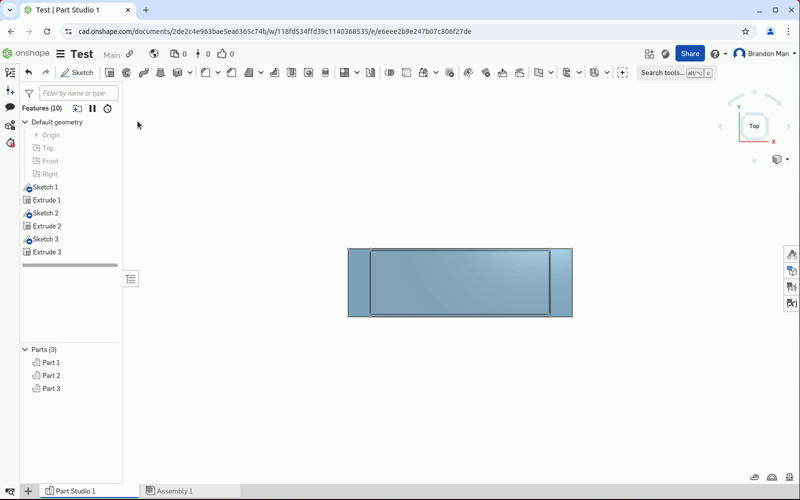
key(shift+7)
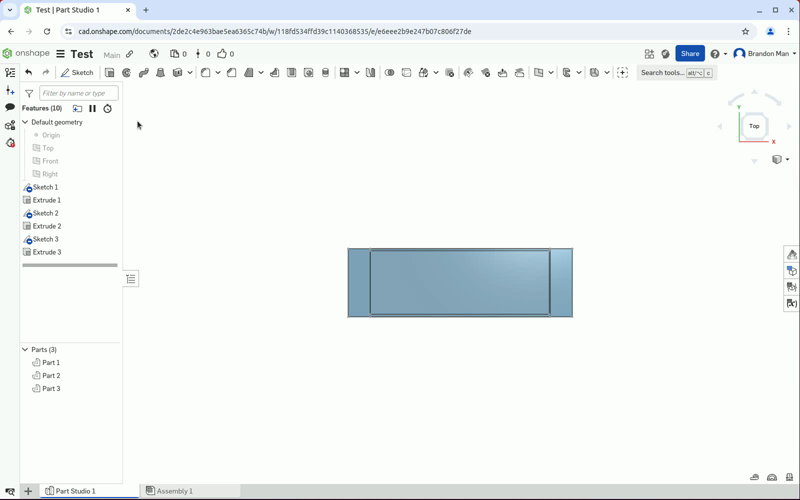
key(up, 3)
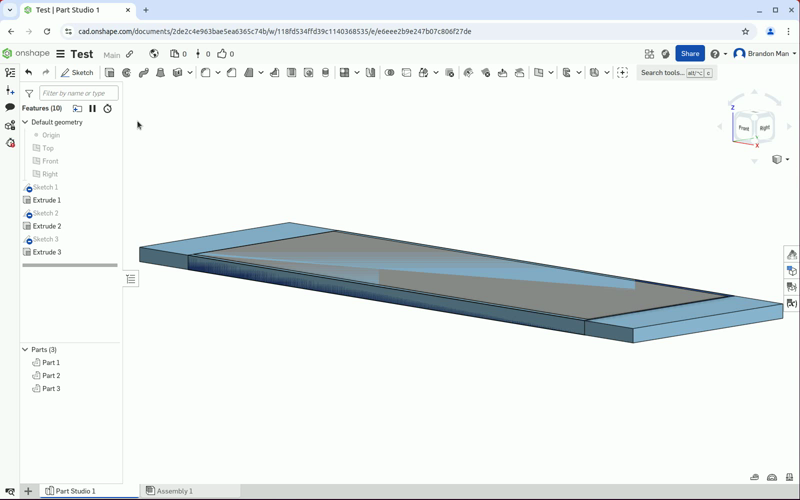
key(left, 3)
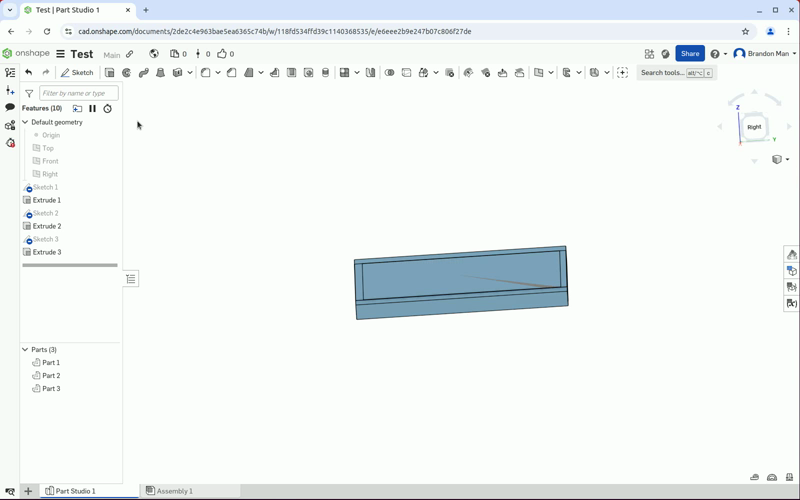
key(right, 3)
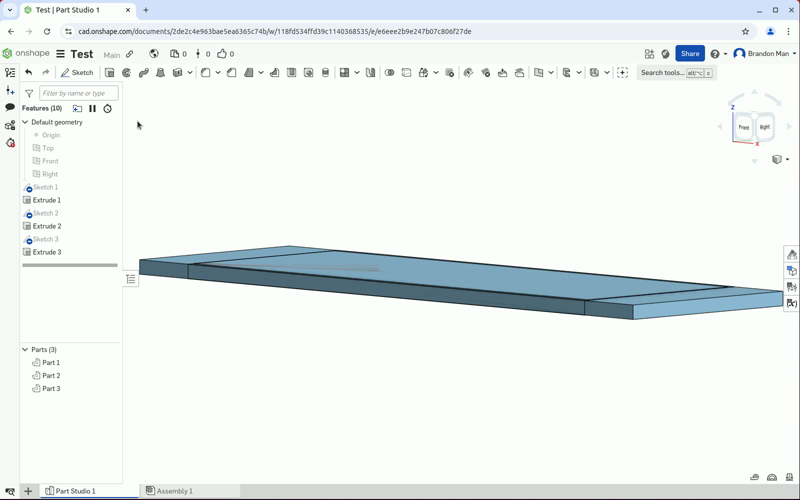
key(down, 3)
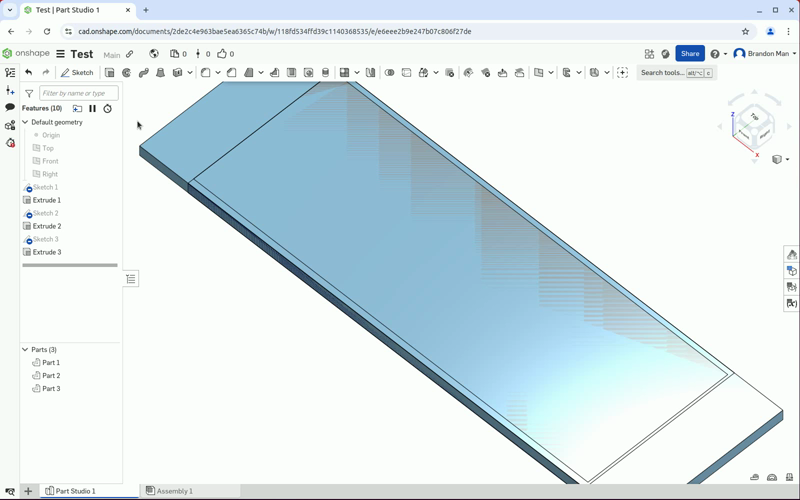
mouse_move(73, 189)
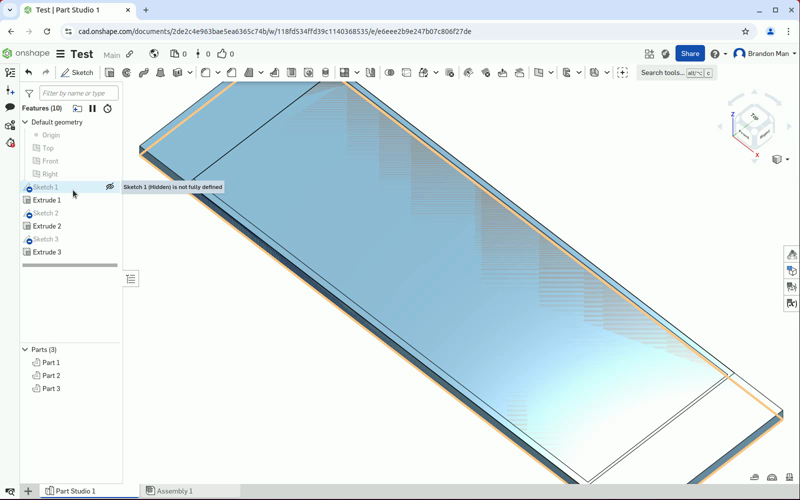
click(73, 189)